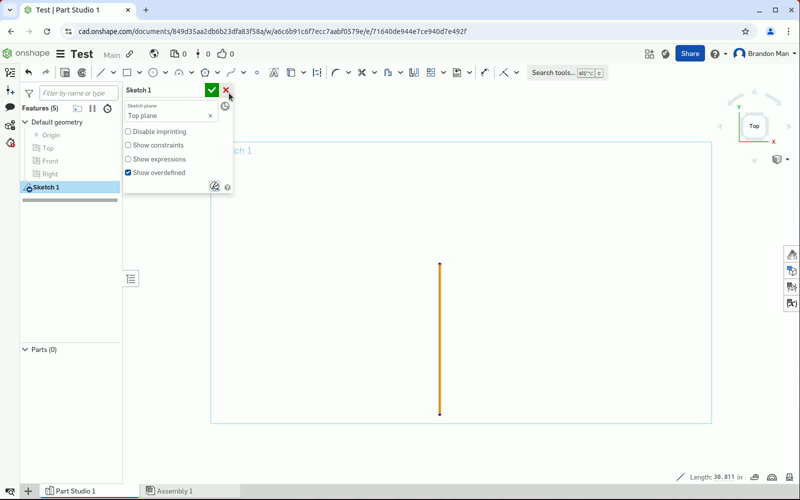
key(shift+h)
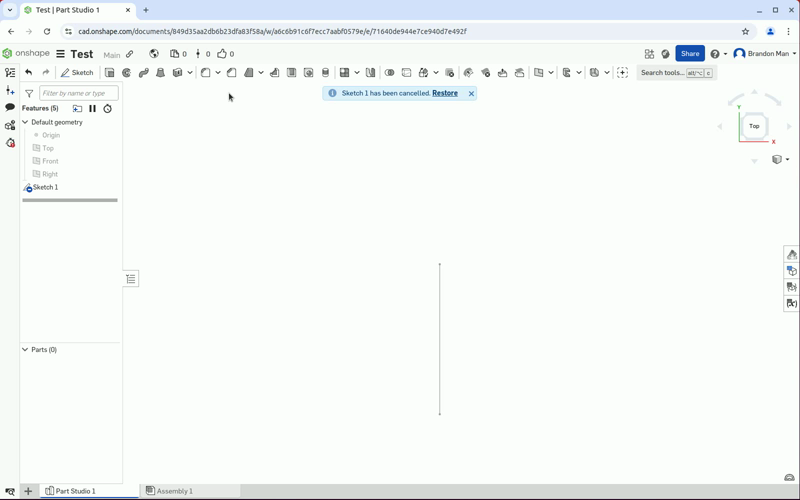
mouse_move(73, 352)
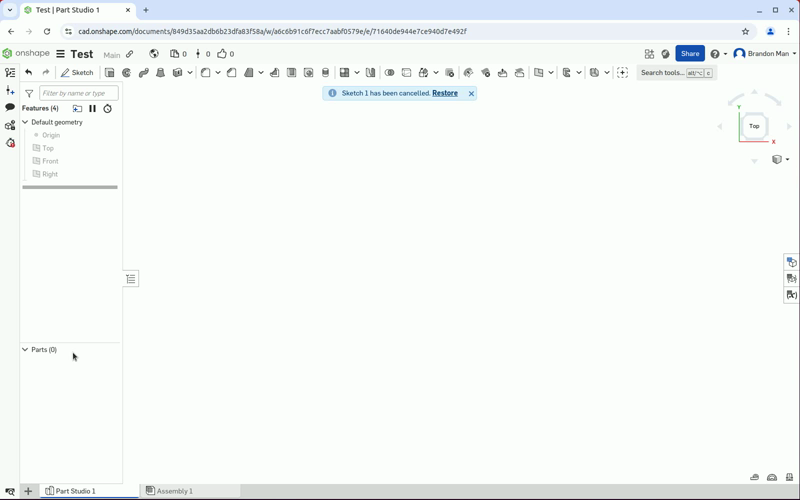
key(y)
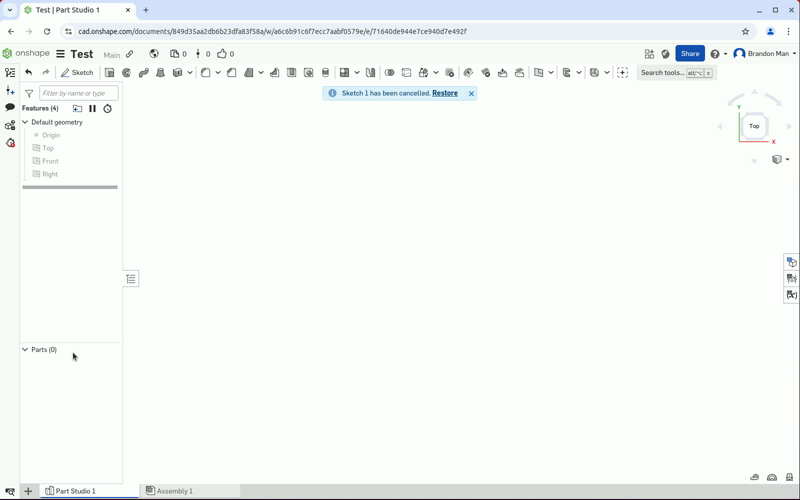
key(shift+p)
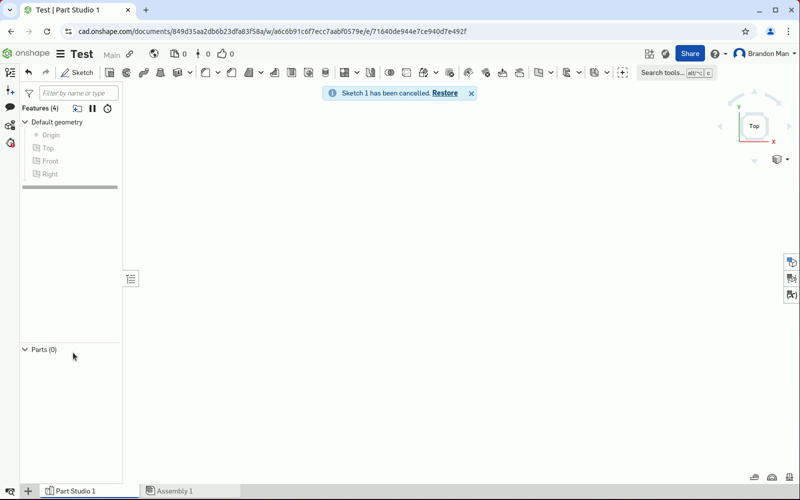
key(space)
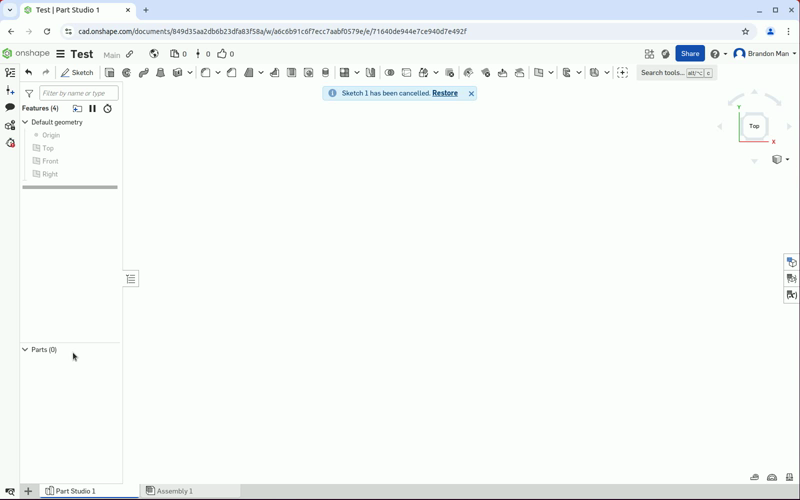
key_down(shift)
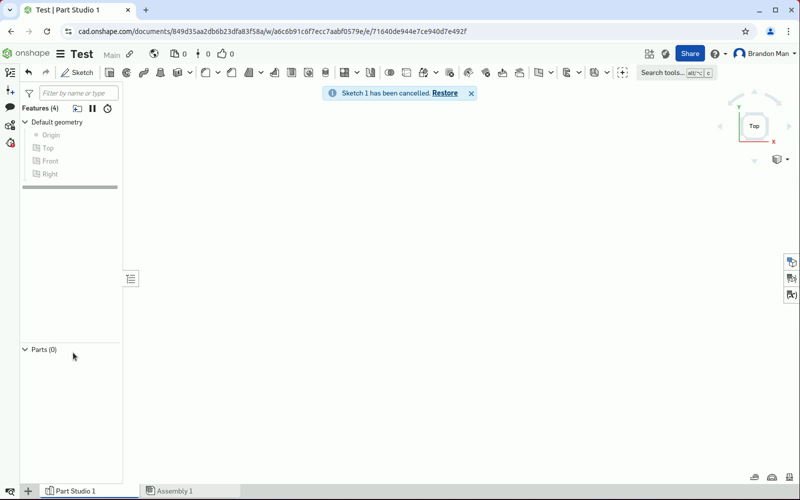
key(up)
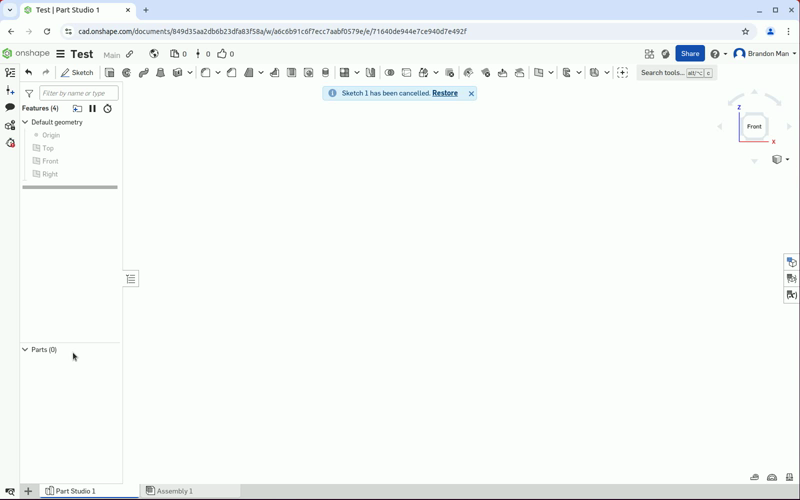
key_up(shift)
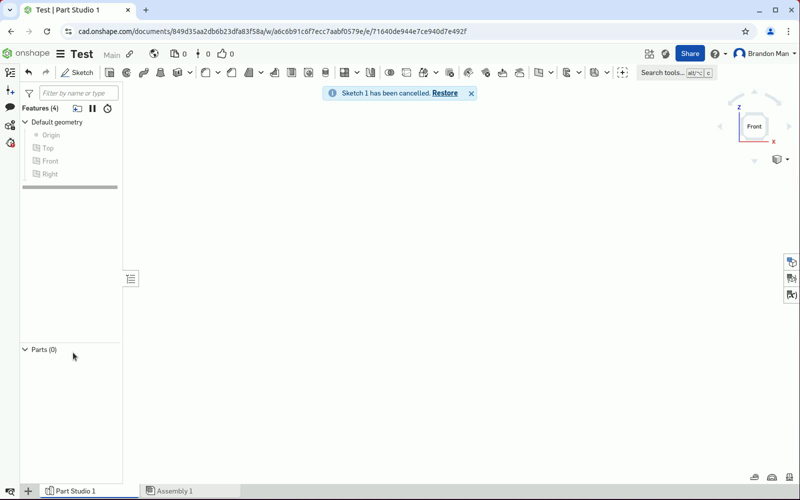
mouse_move(73, 352)
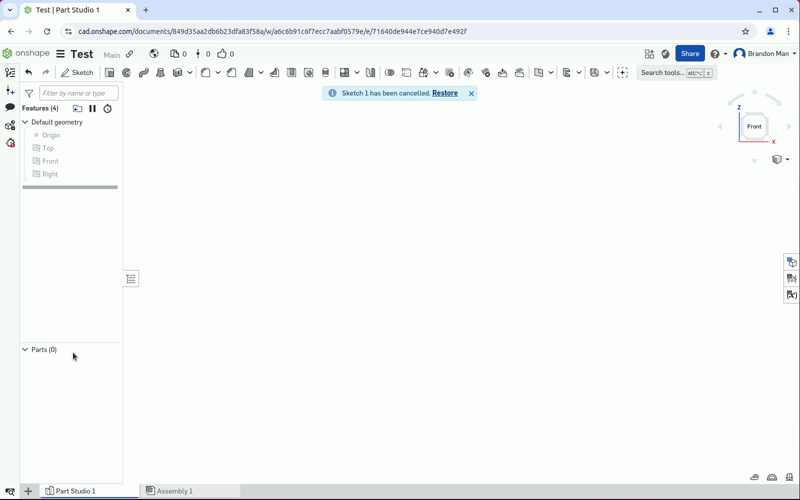
key(shift+y)
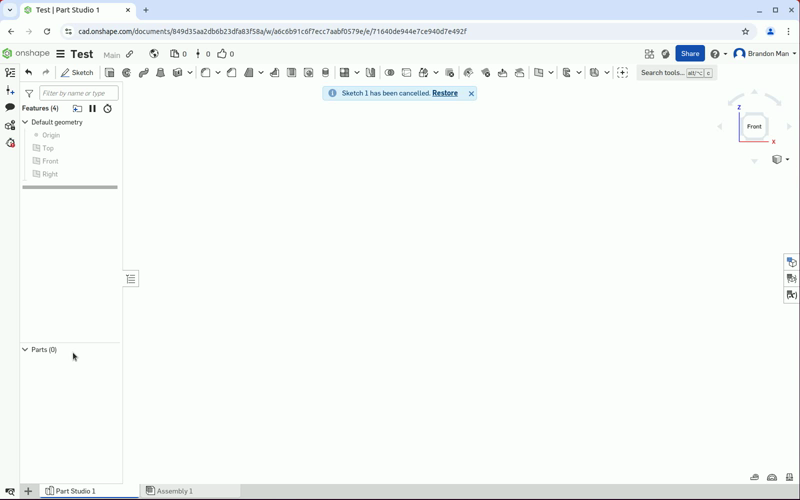
key(shift+s)
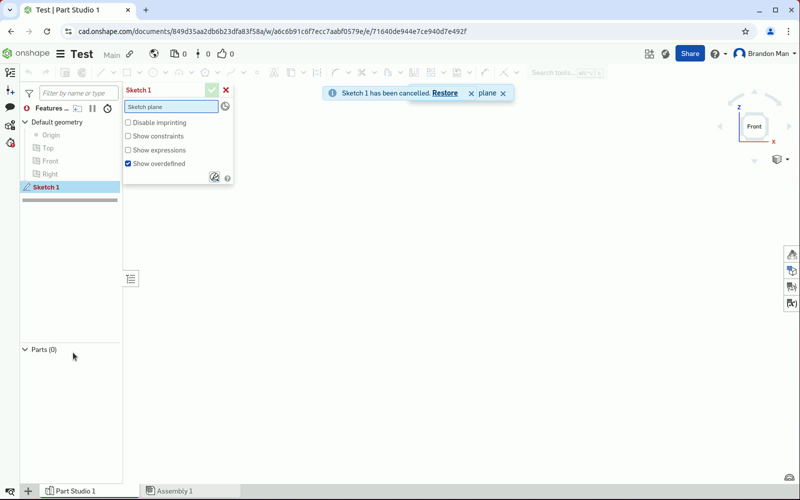
mouse_move(73, 163)
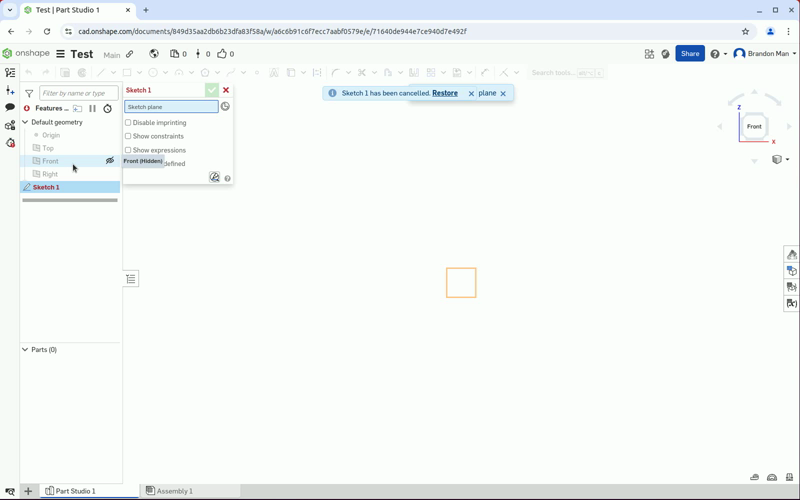
click(73, 163)
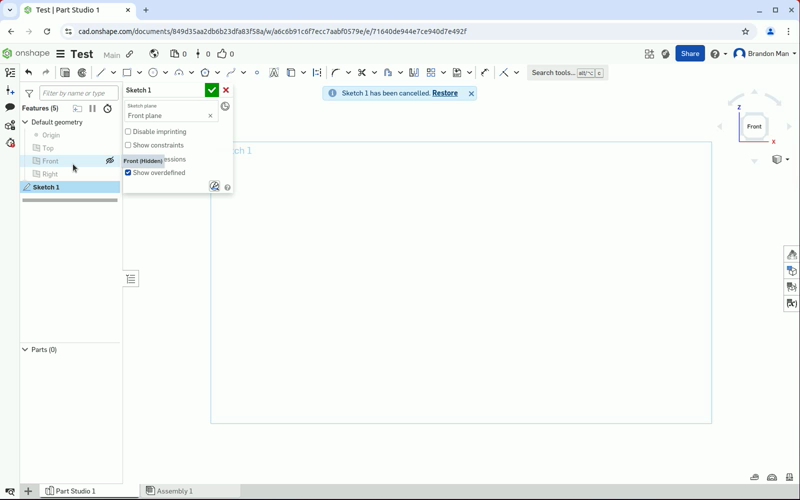
mouse_move(73, 352)
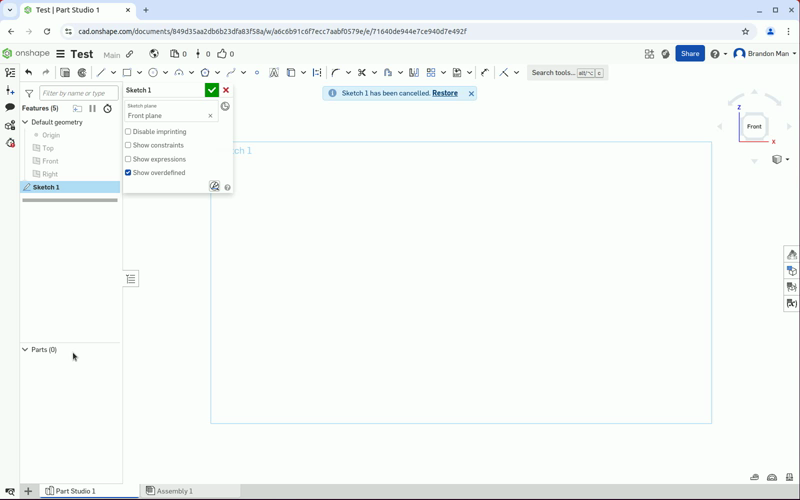
key(y)
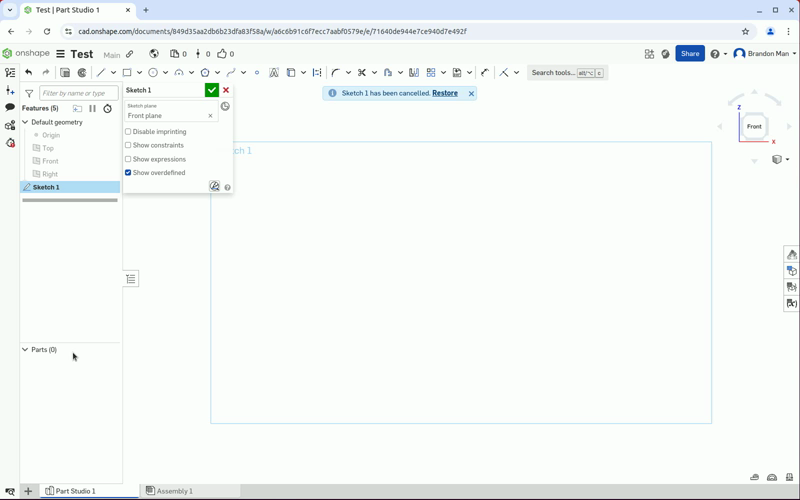
key(l)
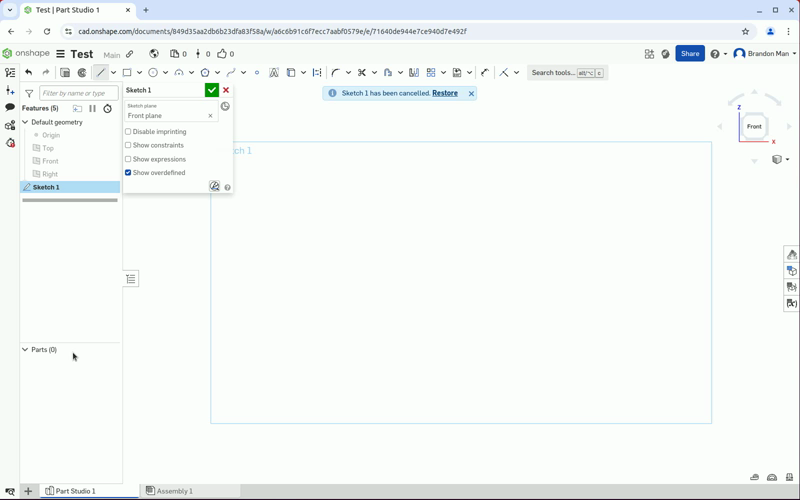
key_down(shift)
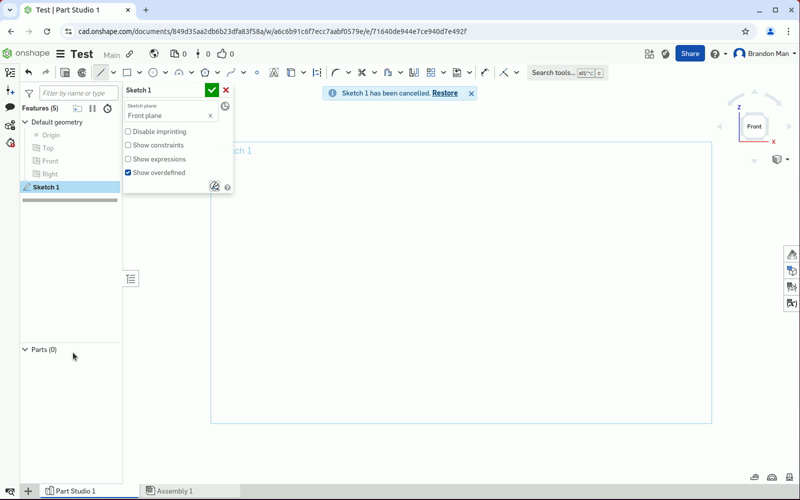
mouse_move(436, 281)
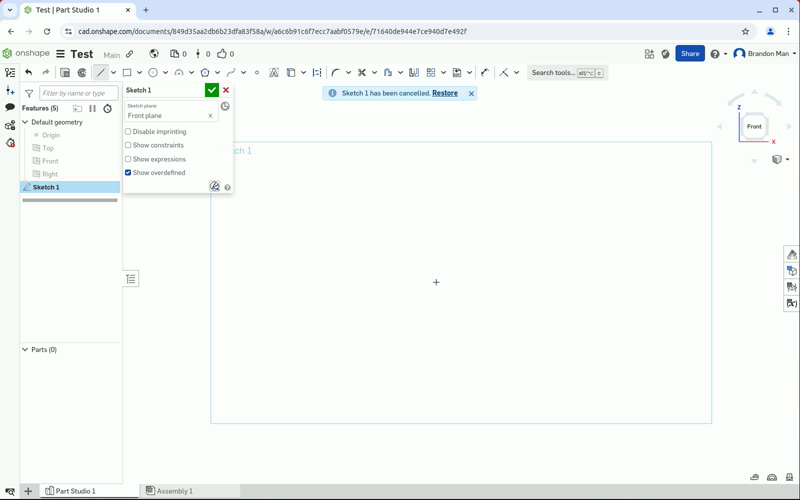
click(436, 281)
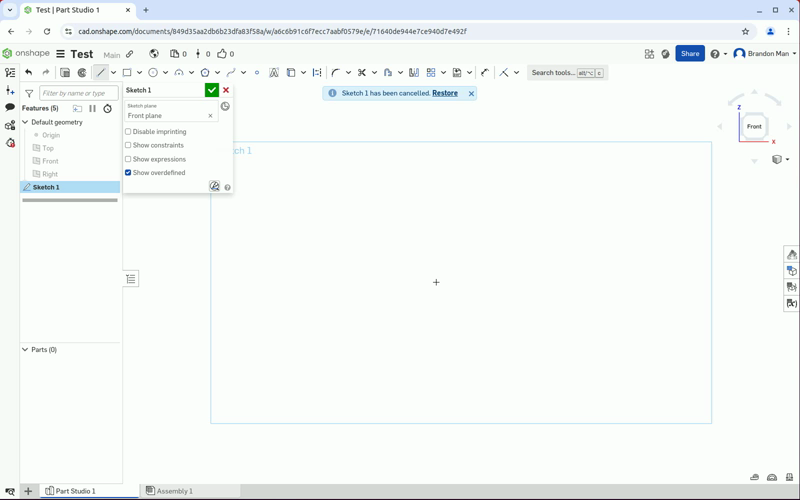
key_up(shift)
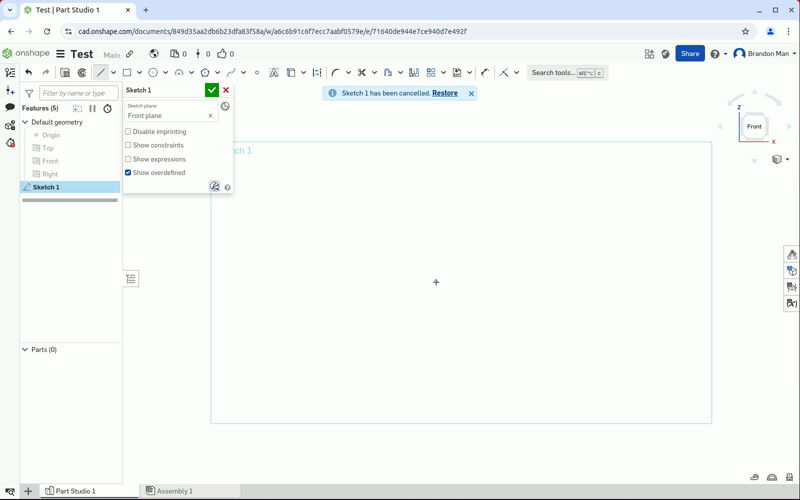
key_down(shift)
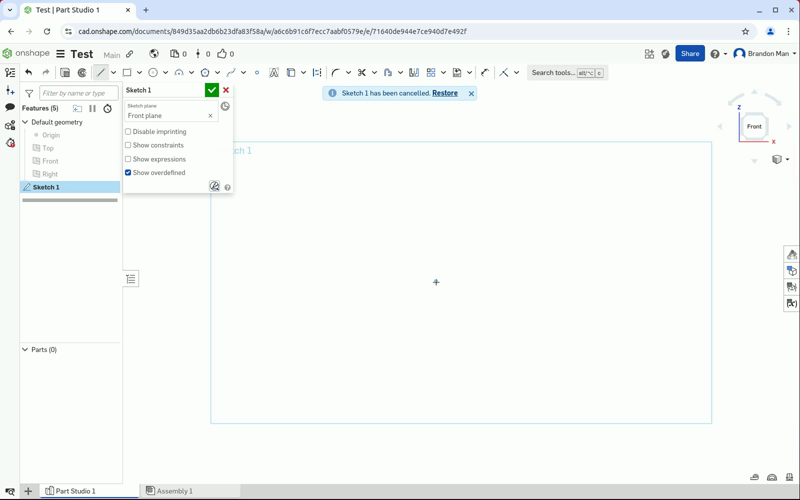
mouse_move(466, 281)
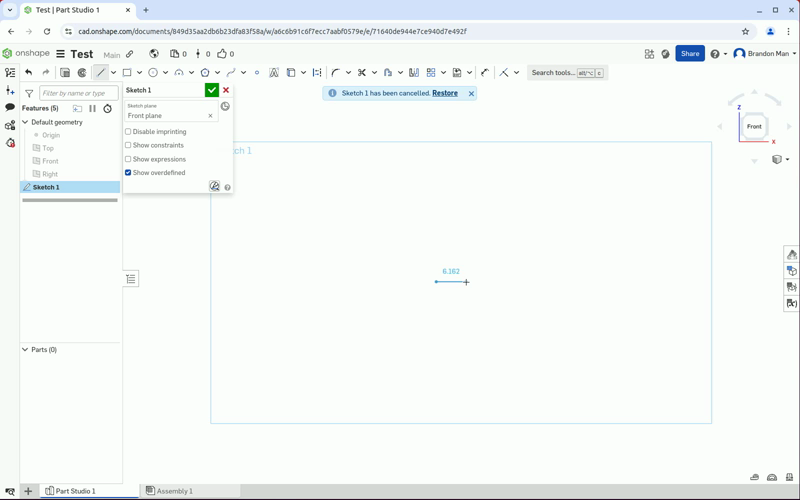
mouse_move(447, 303)
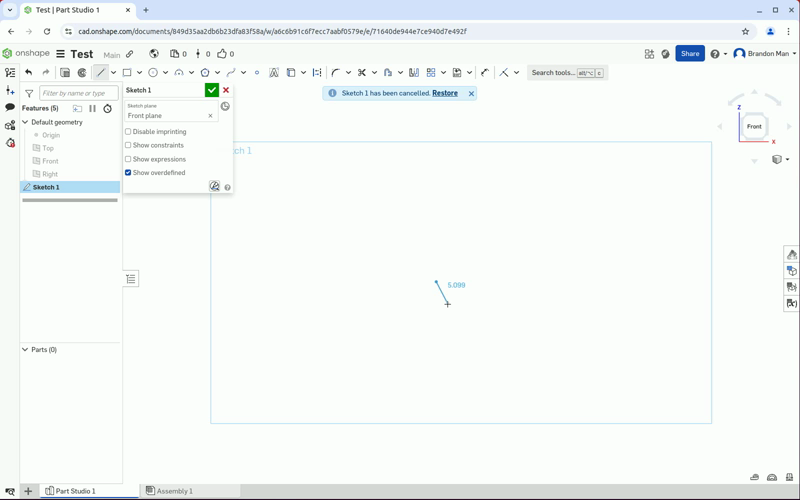
click(447, 303)
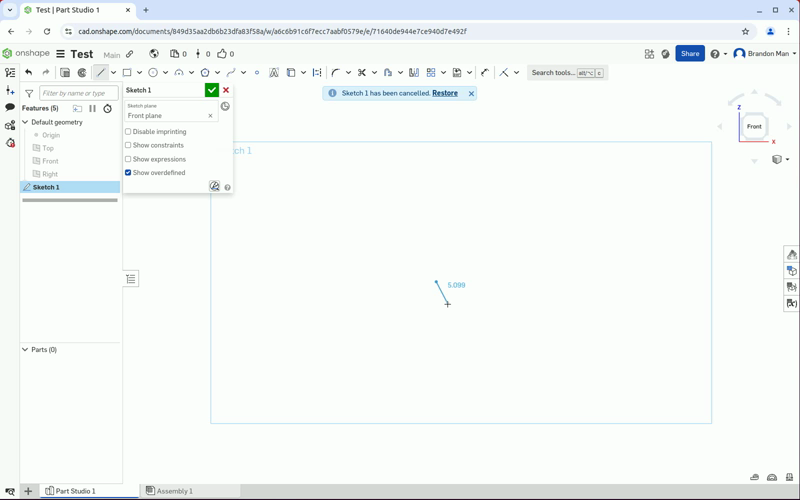
key_up(shift)
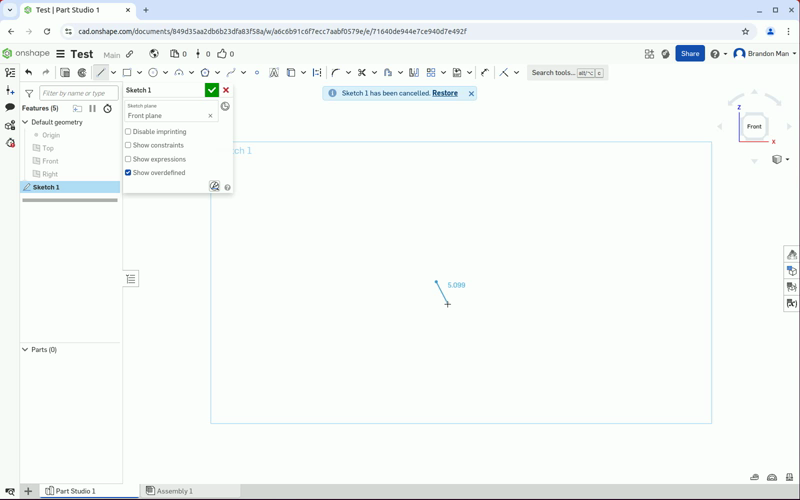
key_down(shift)
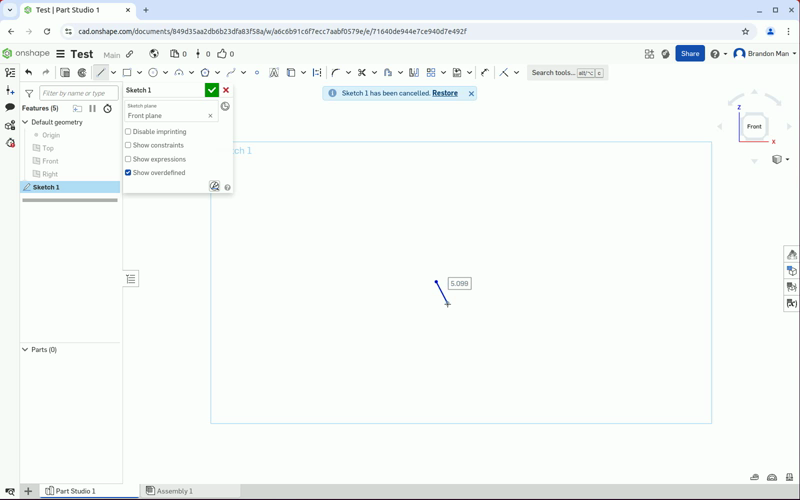
mouse_move(477, 303)
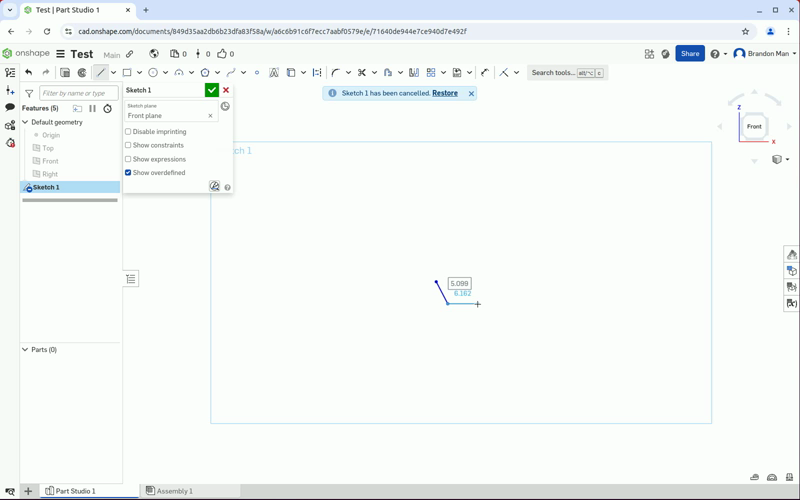
mouse_move(472, 304)
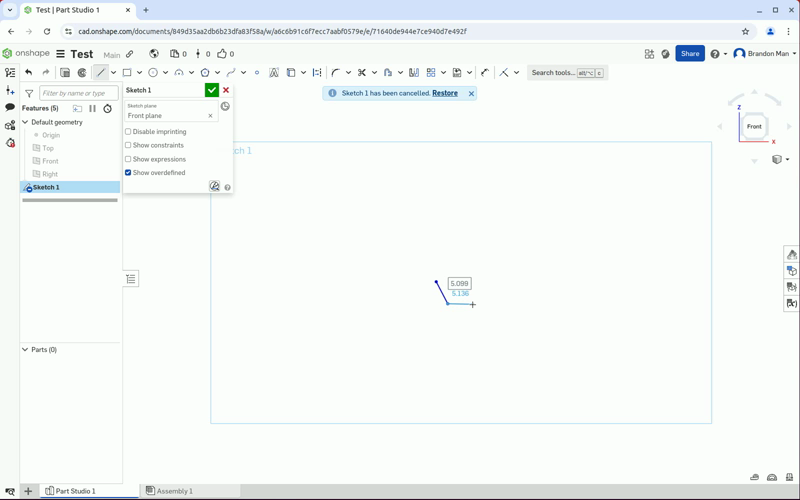
click(472, 304)
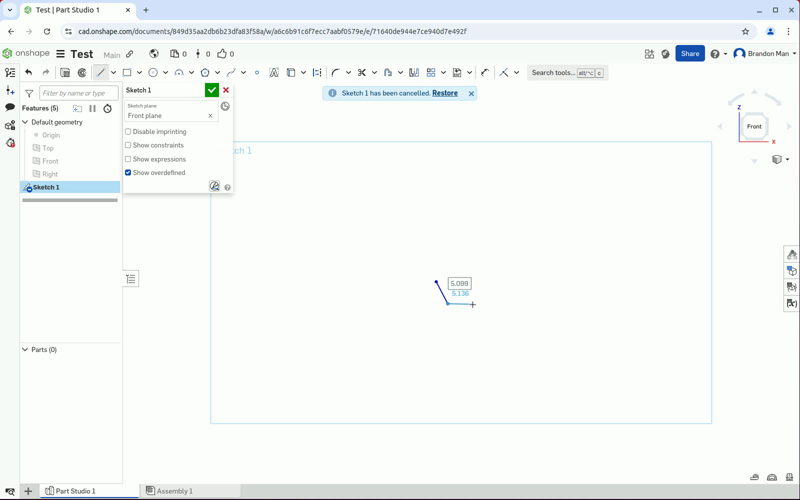
key_up(shift)
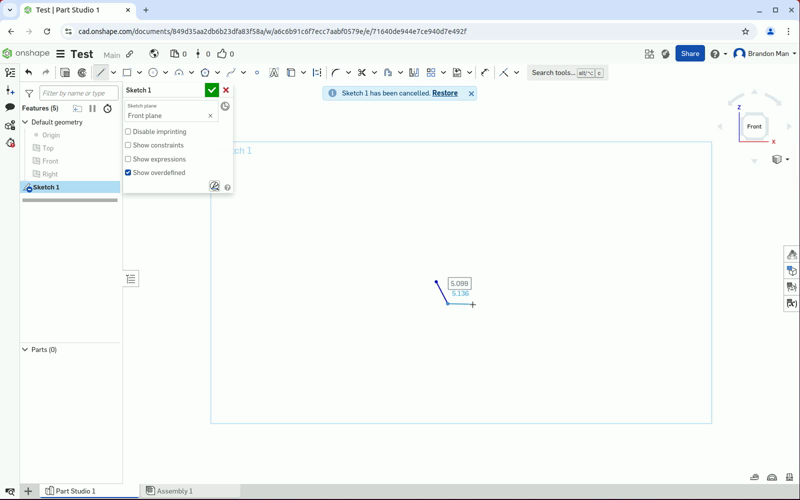
key_down(shift)
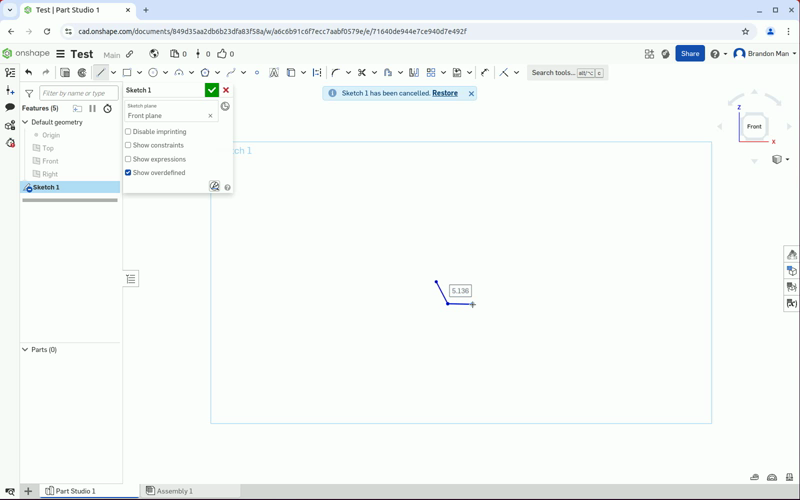
mouse_move(502, 304)
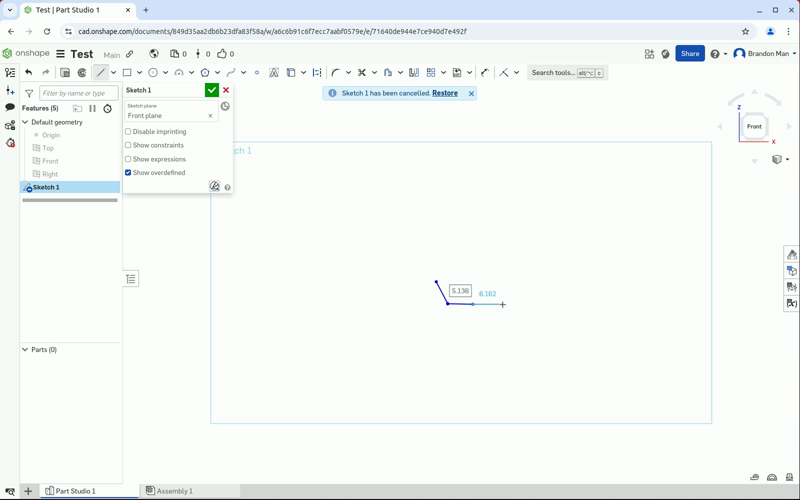
mouse_move(486, 283)
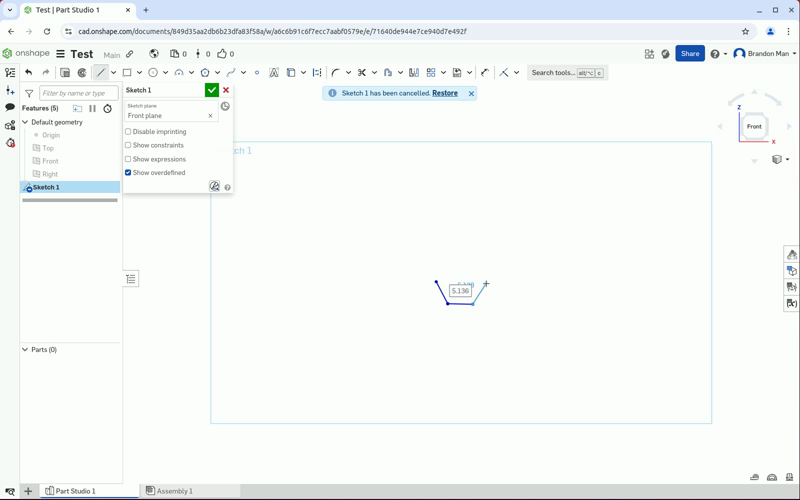
click(486, 283)
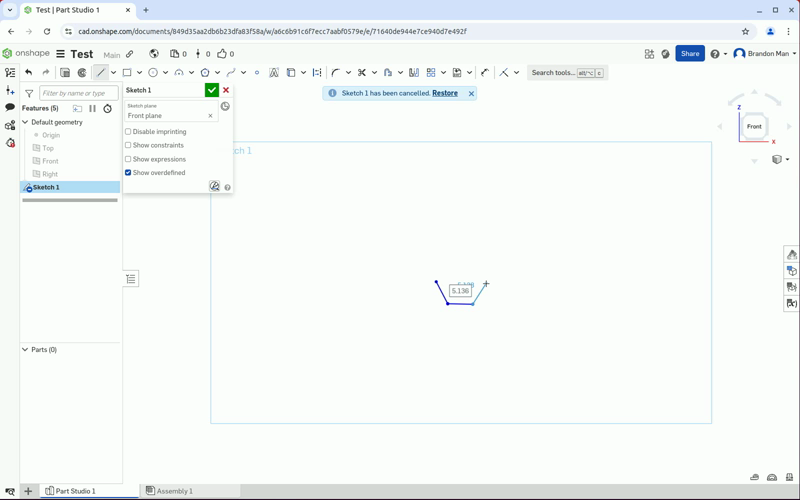
key_up(shift)
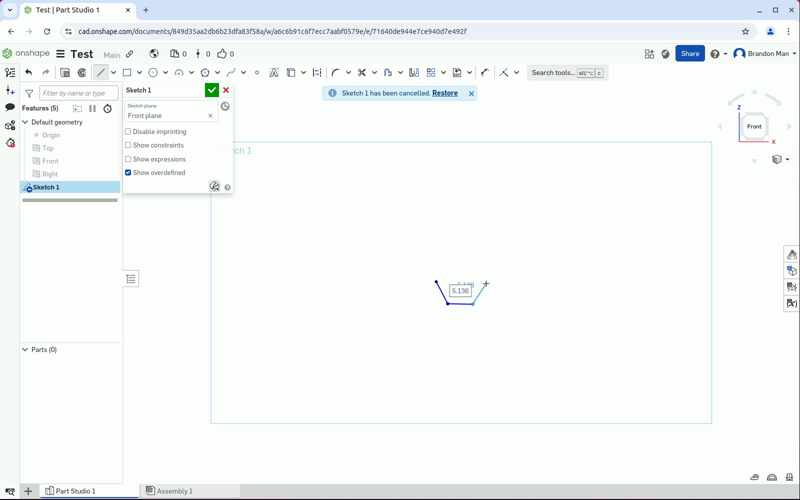
key_down(shift)
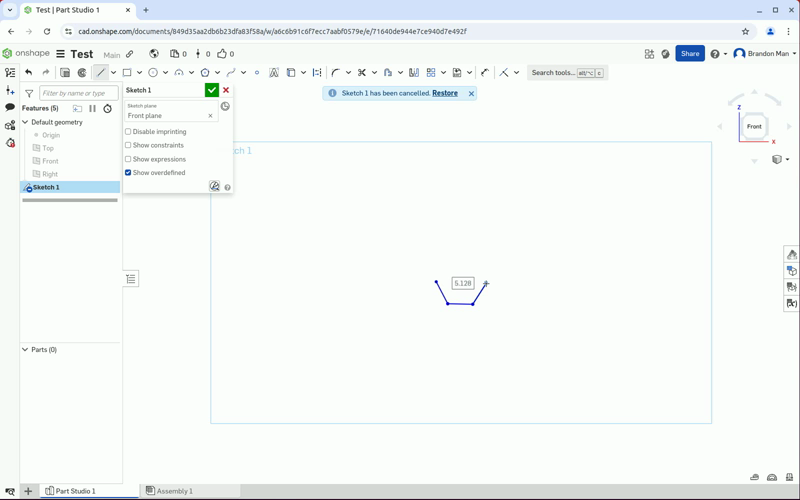
mouse_move(516, 283)
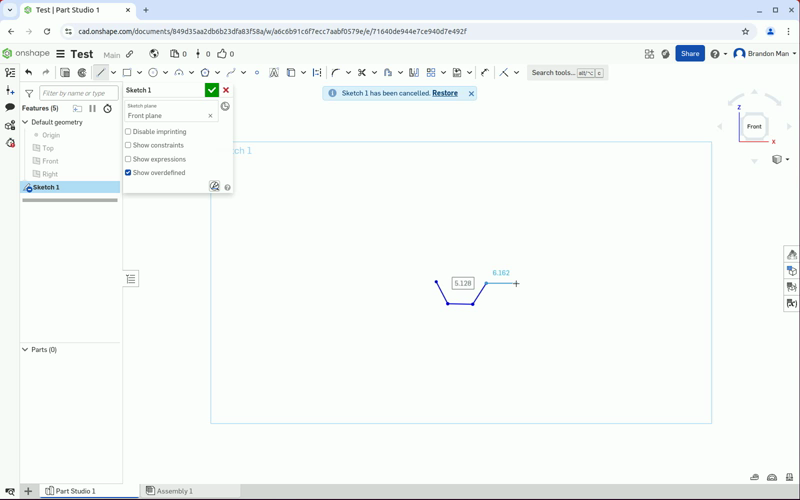
mouse_move(474, 261)
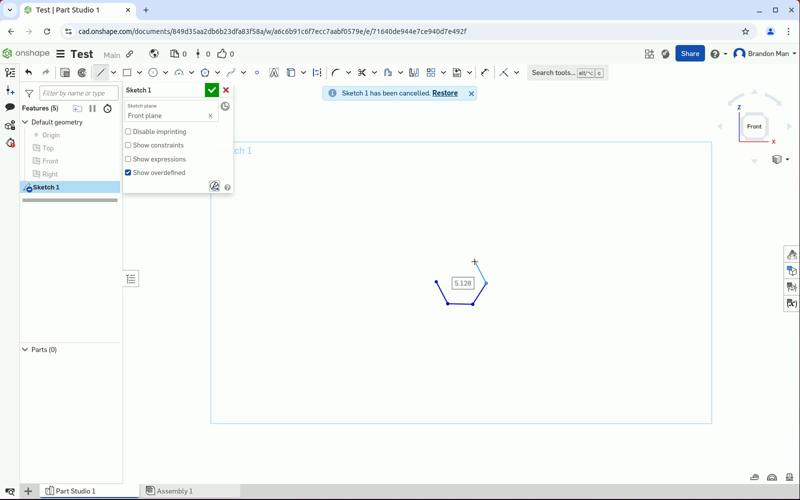
click(474, 261)
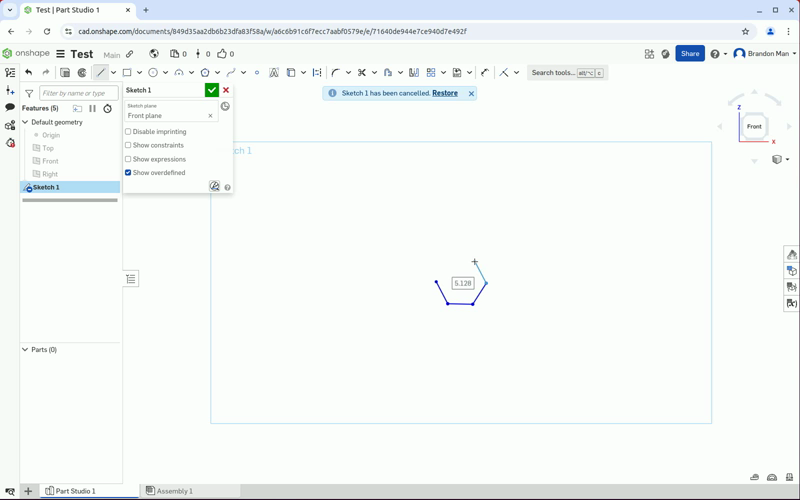
key_up(shift)
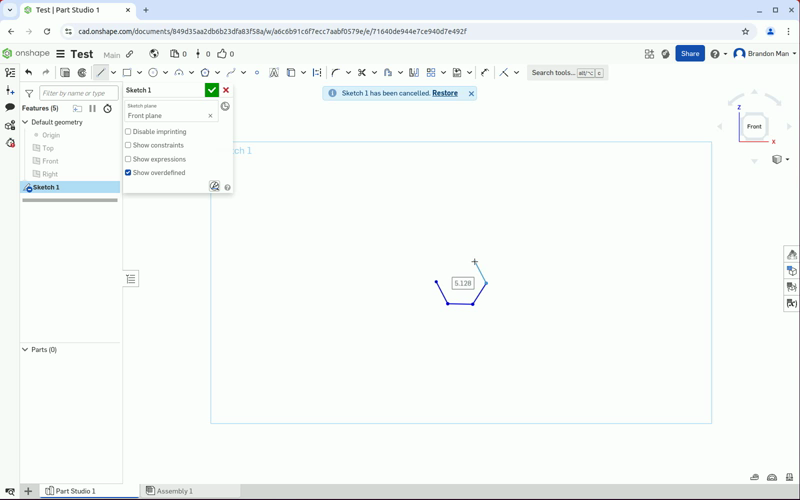
key_down(shift)
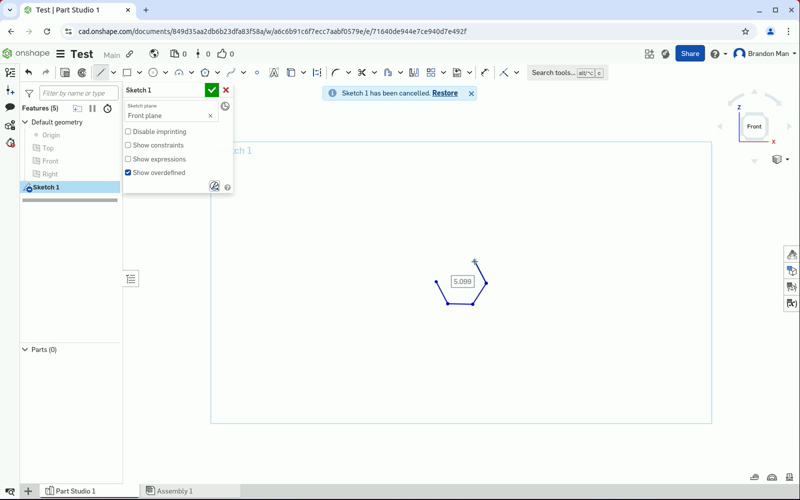
mouse_move(504, 261)
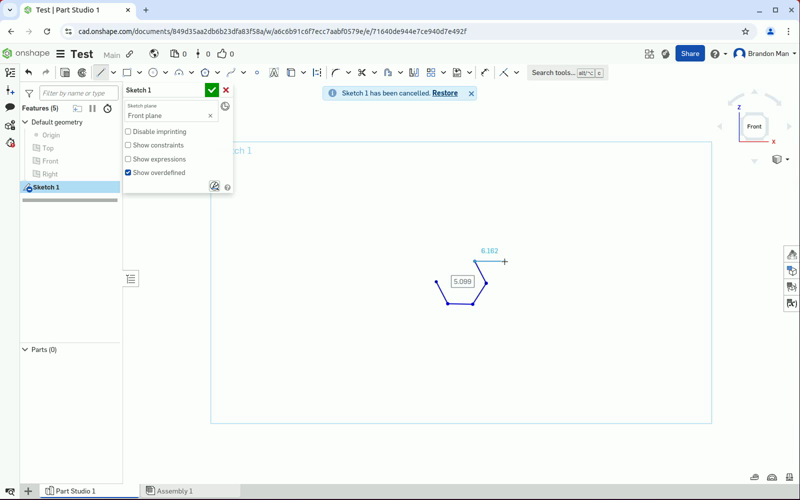
mouse_move(449, 260)
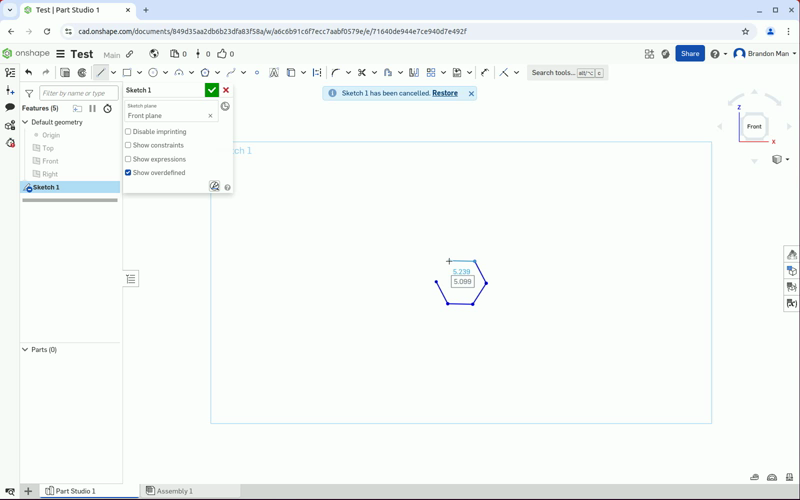
click(449, 260)
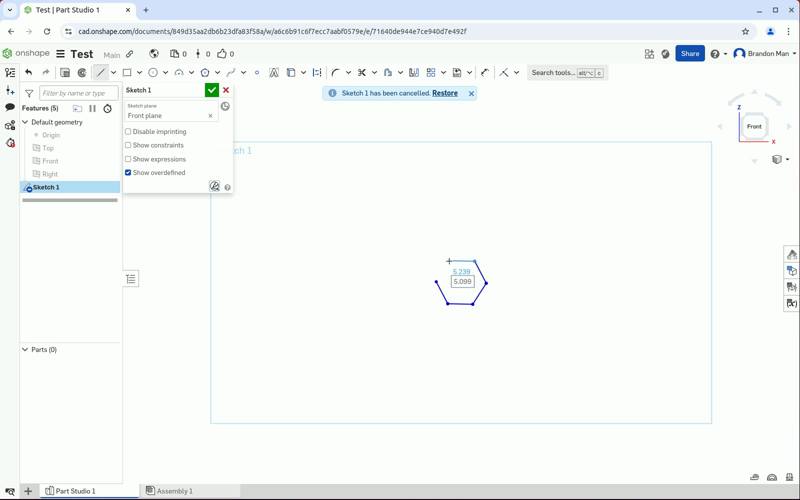
key_up(shift)
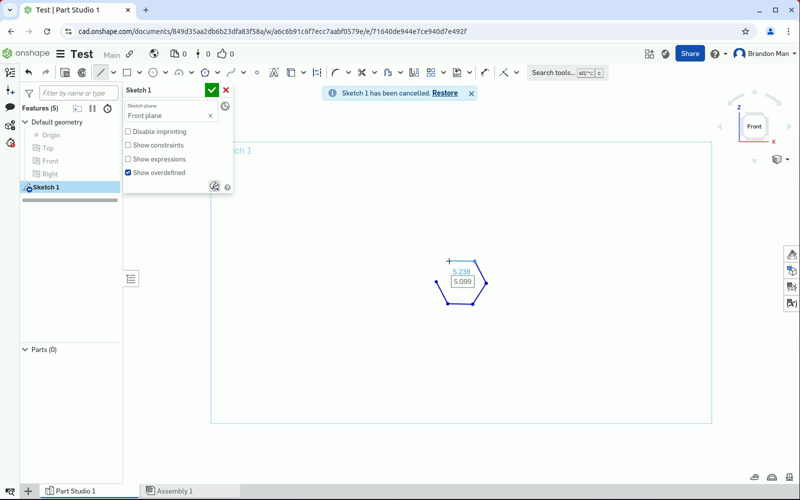
mouse_move(479, 260)
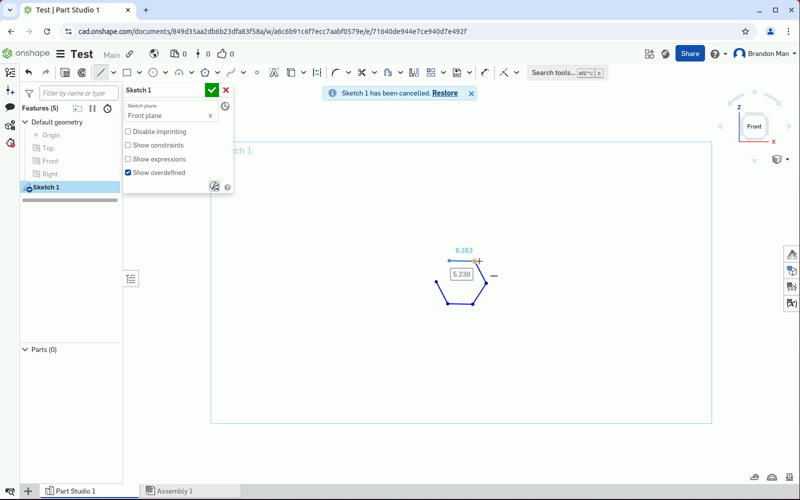
key_down(shift)
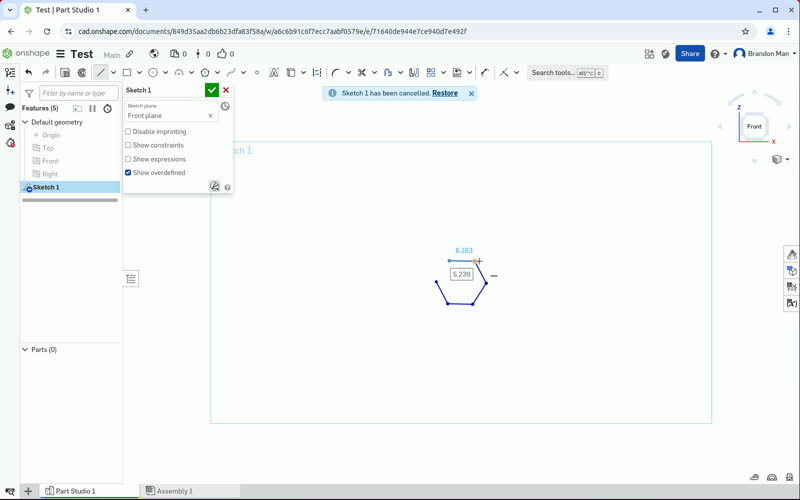
mouse_move(436, 281)
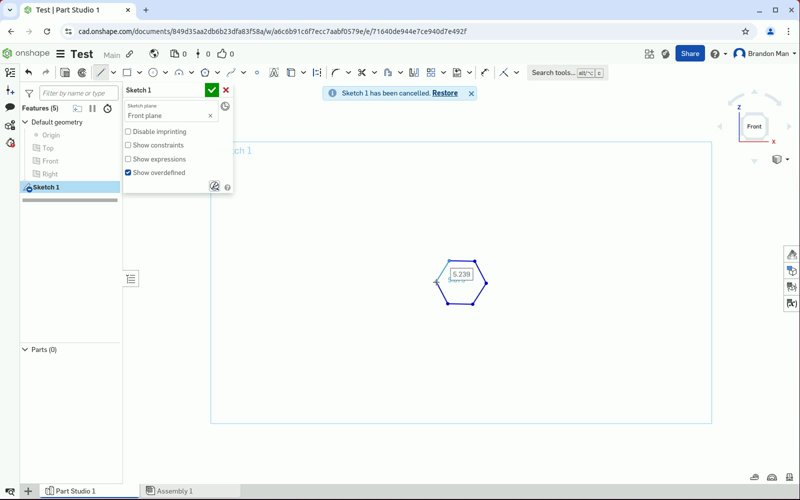
key_up(shift)
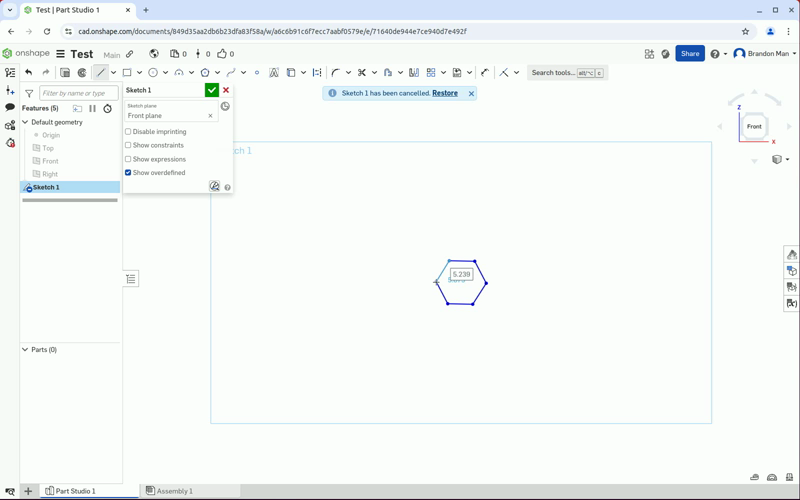
click(436, 281)
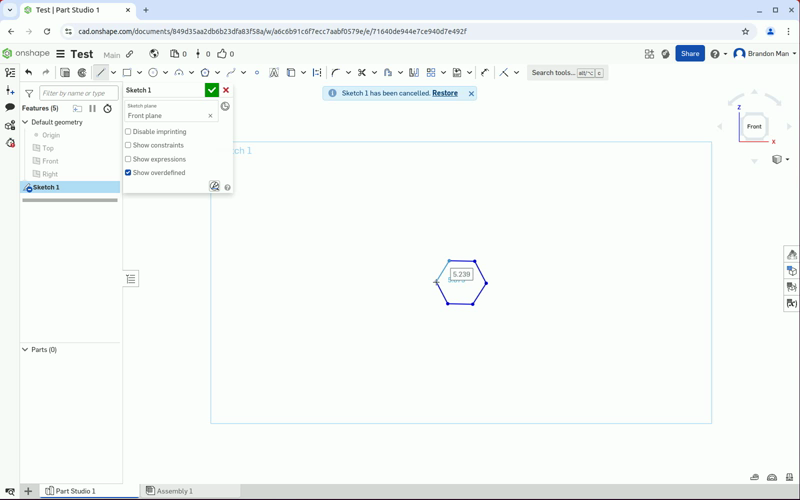
key(esc)
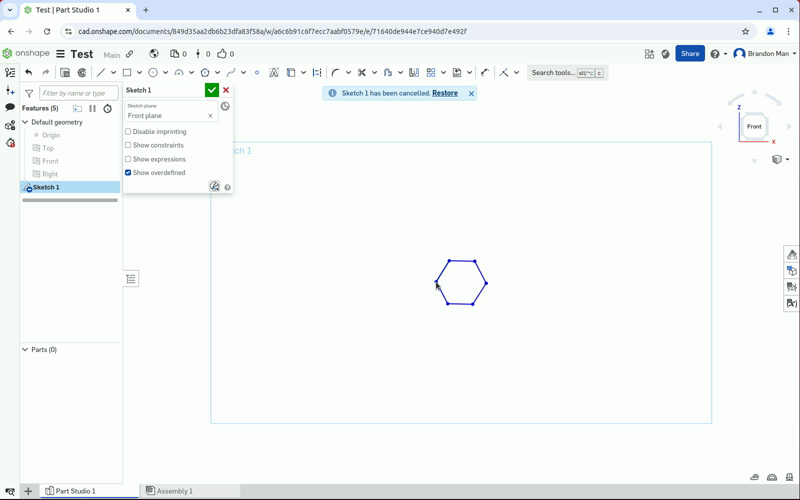
mouse_move(468, 274)
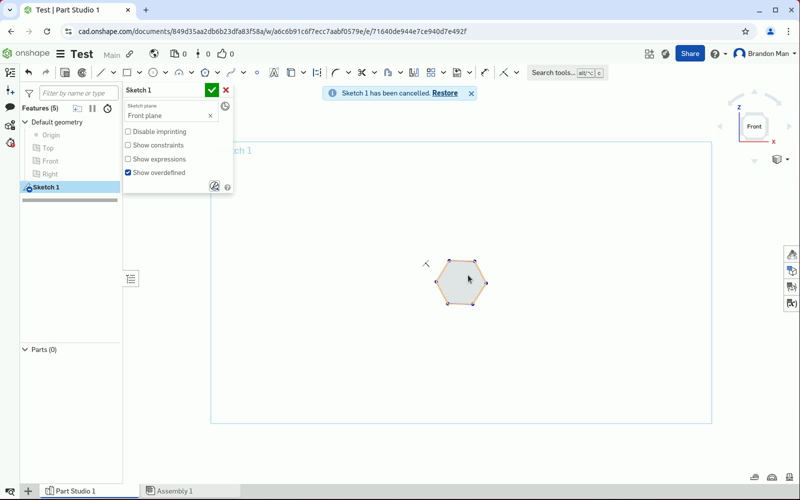
scroll(6)
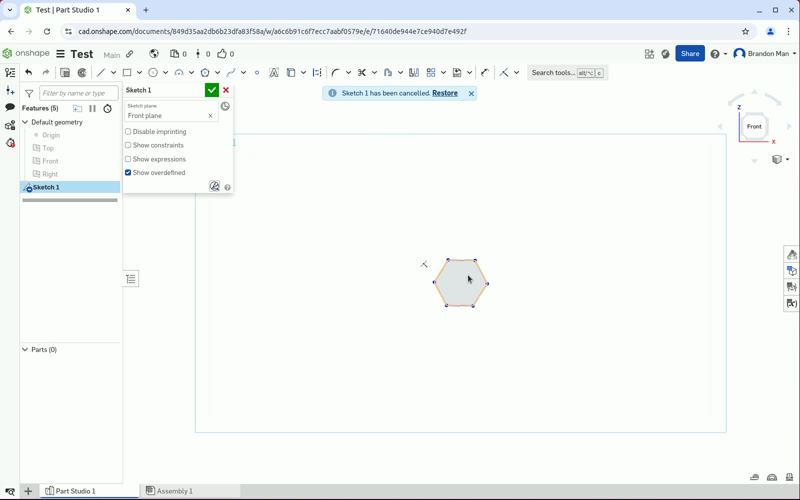
scroll(6)
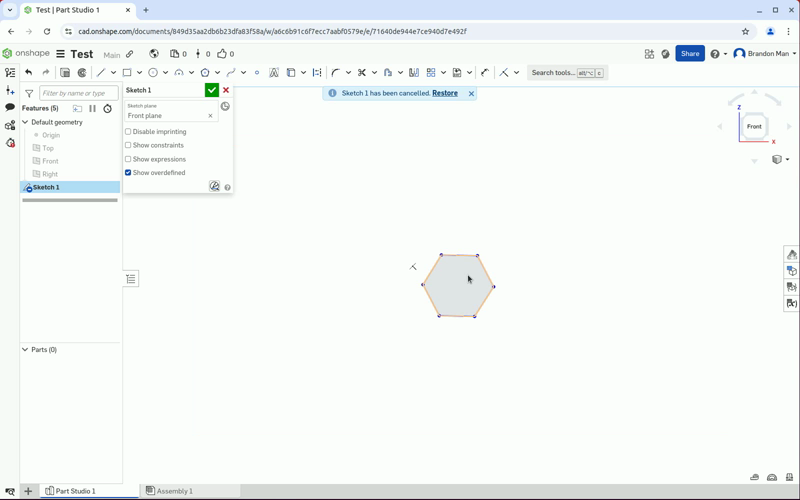
scroll(6)
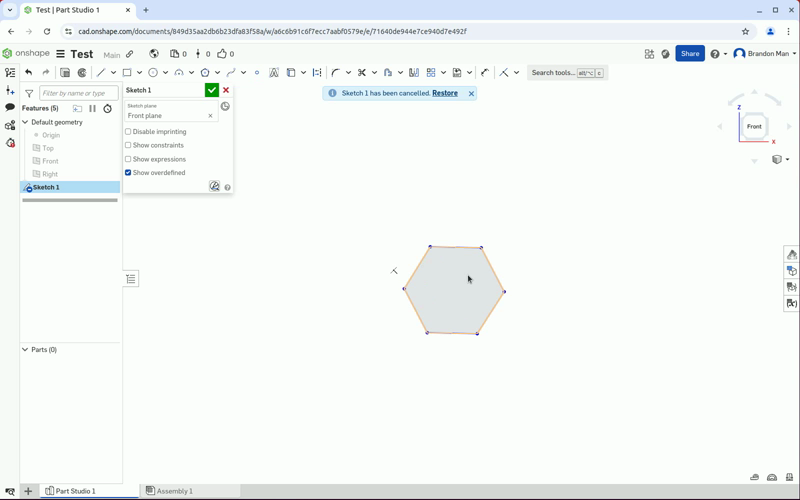
scroll(6)
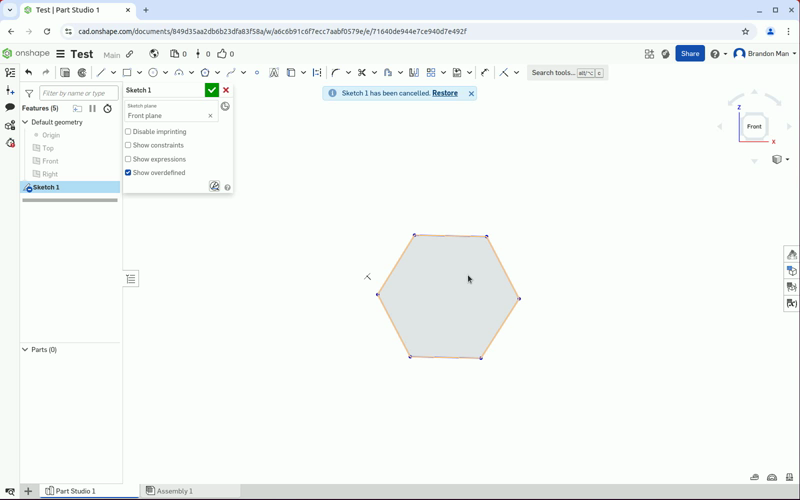
scroll(6)
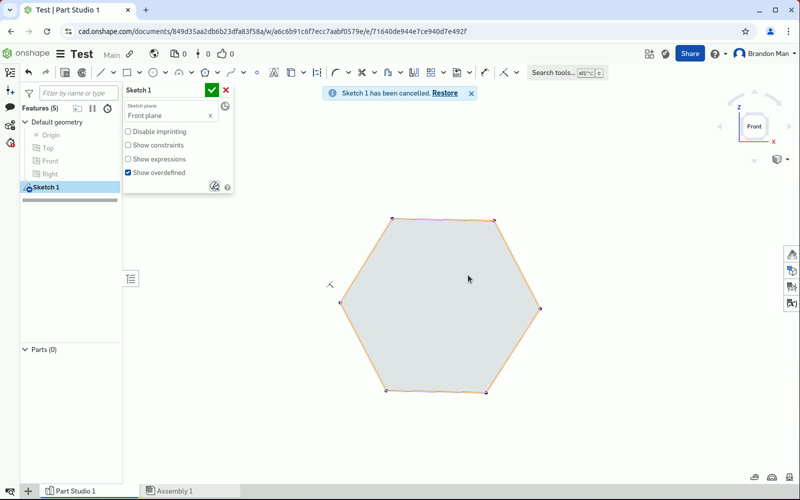
scroll(6)
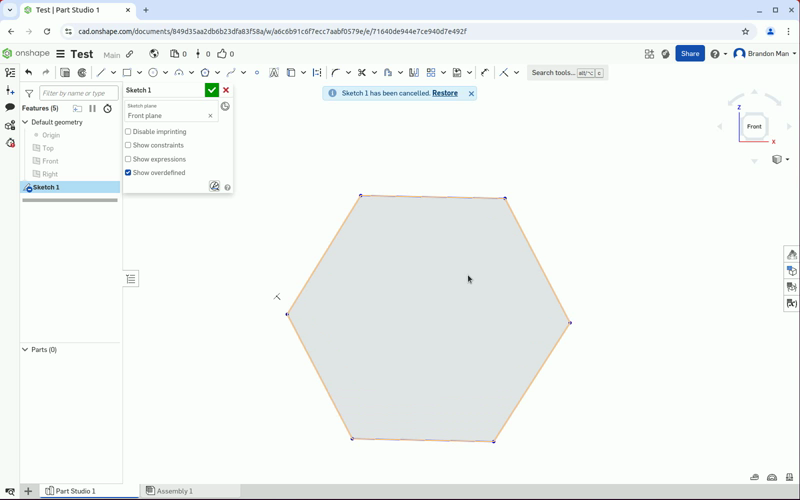
scroll(6)
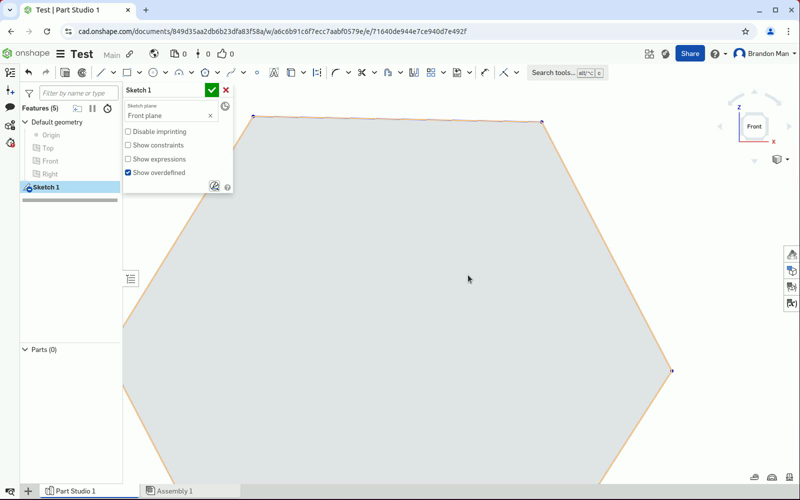
click(468, 274)
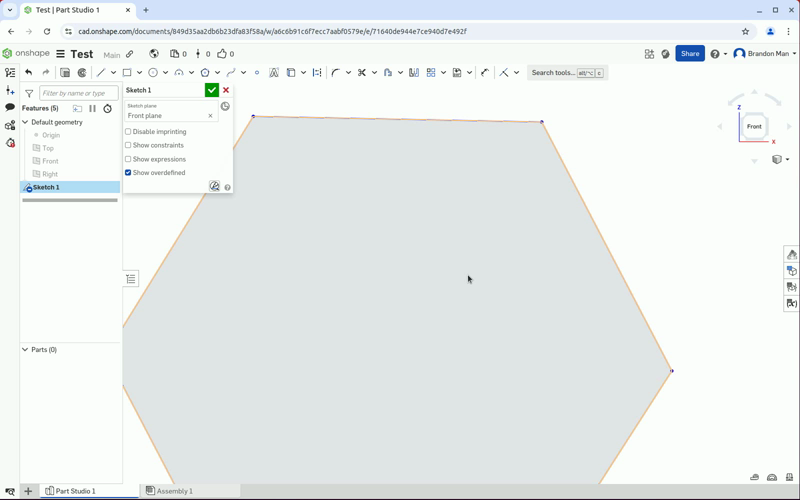
scroll(-6)
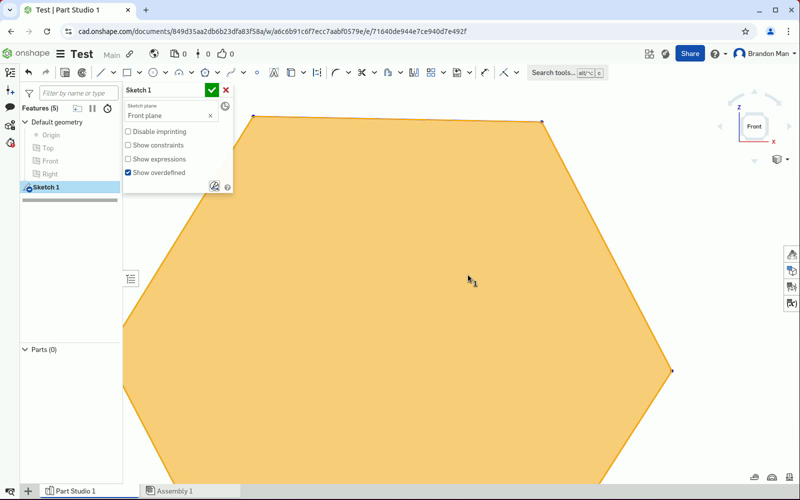
scroll(-6)
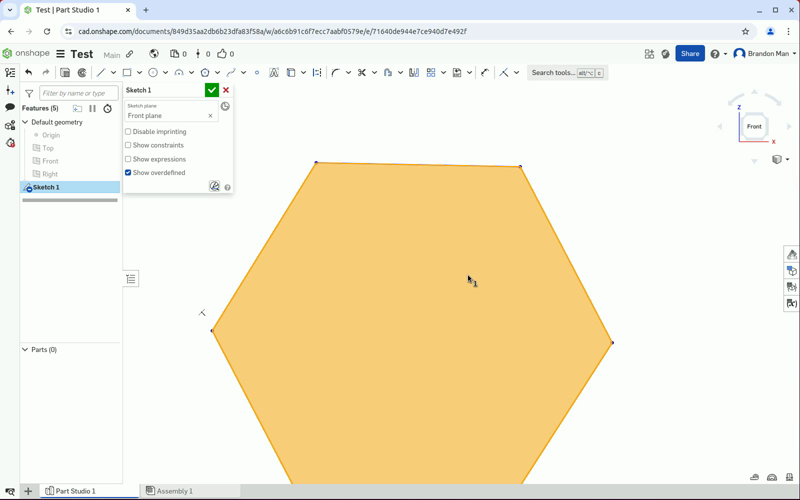
scroll(-6)
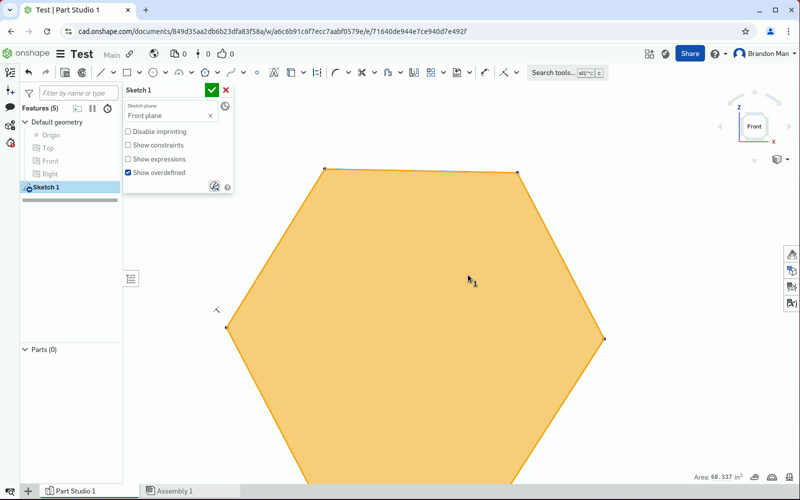
scroll(-6)
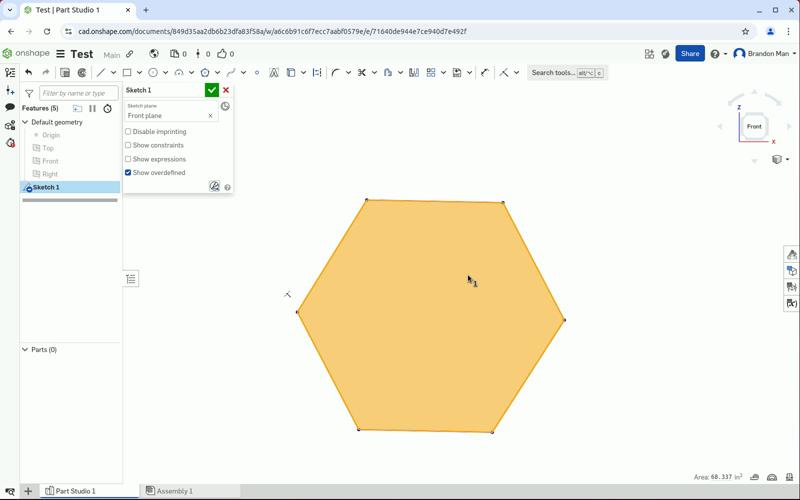
scroll(-6)
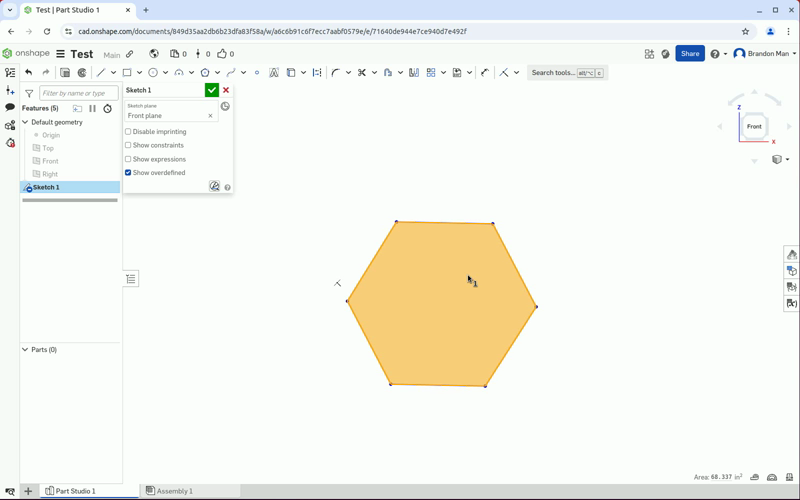
scroll(-6)
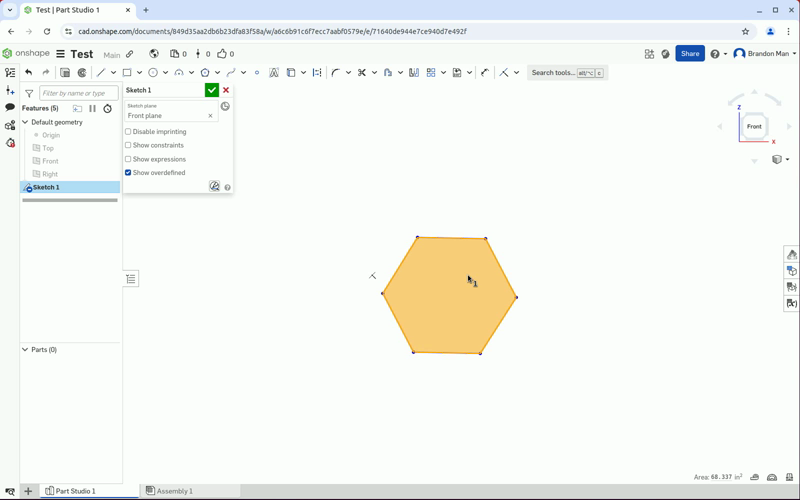
scroll(-6)
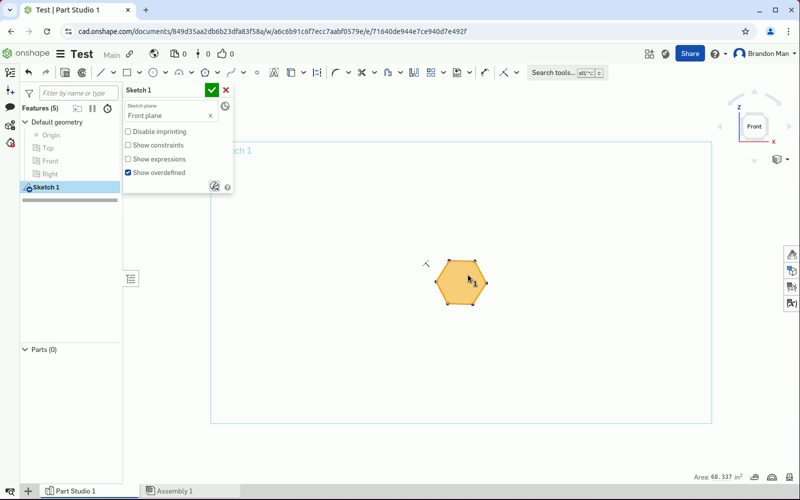
mouse_move(73, 352)
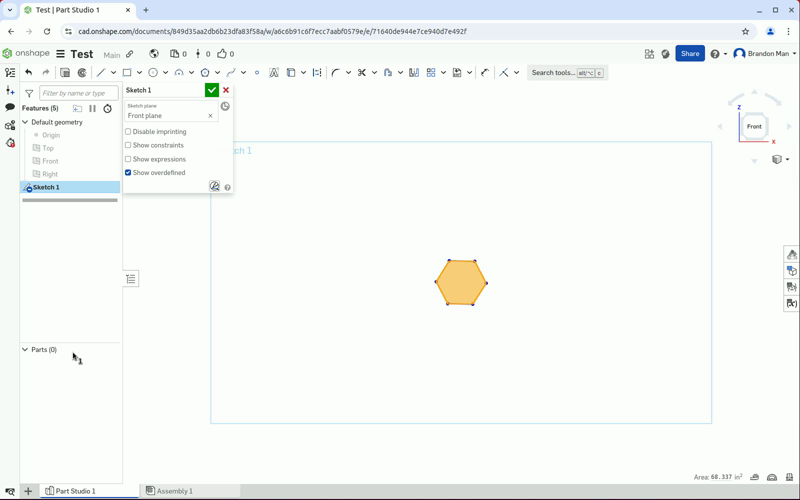
key(shift+y)
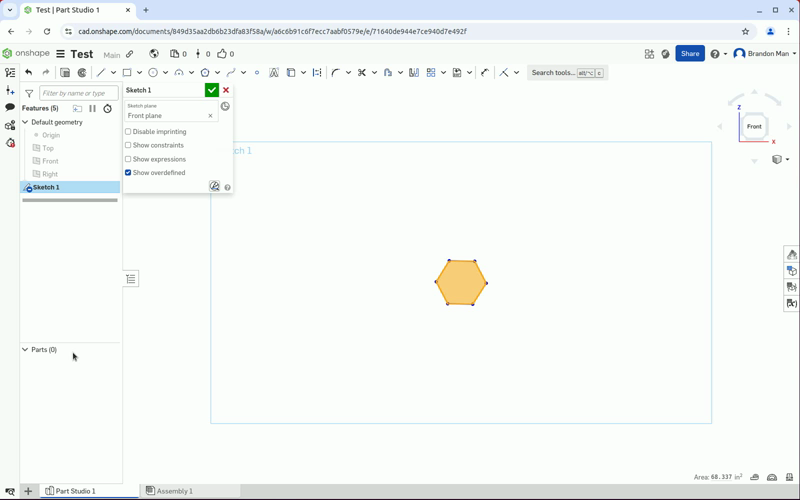
key(shift+e)
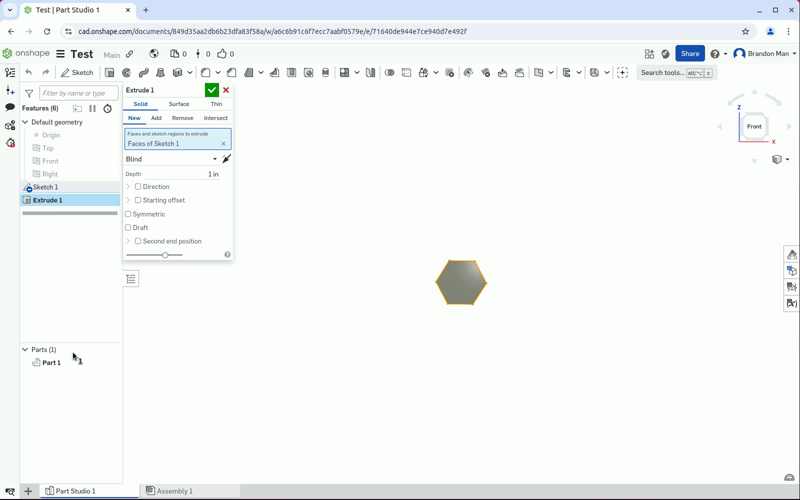
mouse_move(143, 106)
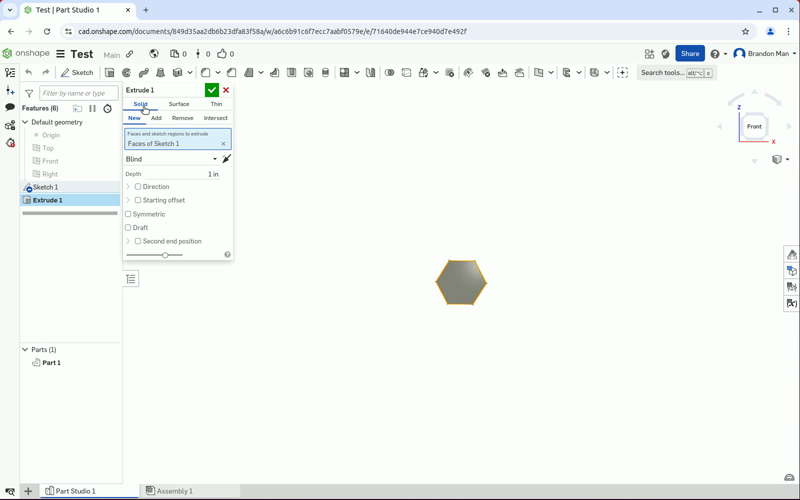
click(143, 106)
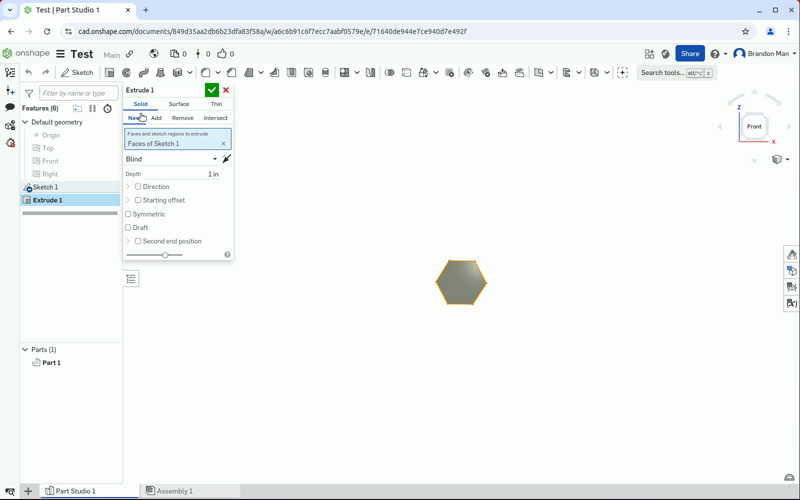
mouse_move(137, 120)
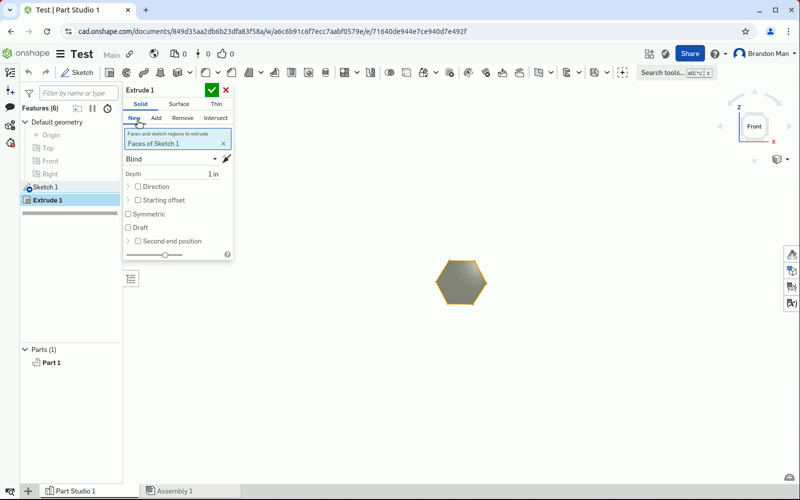
click(137, 120)
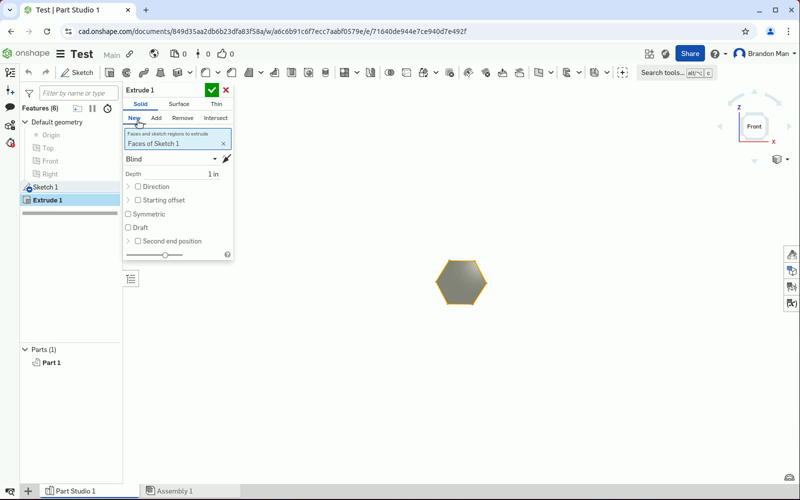
key(tab, 4)
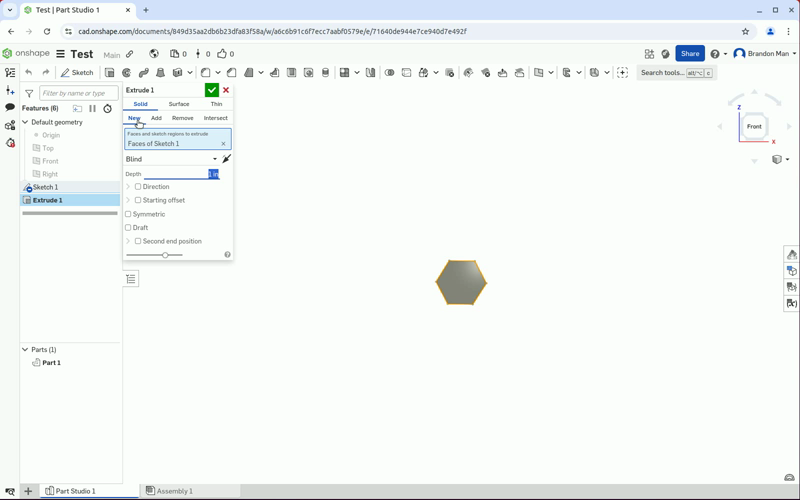
text(5.777)
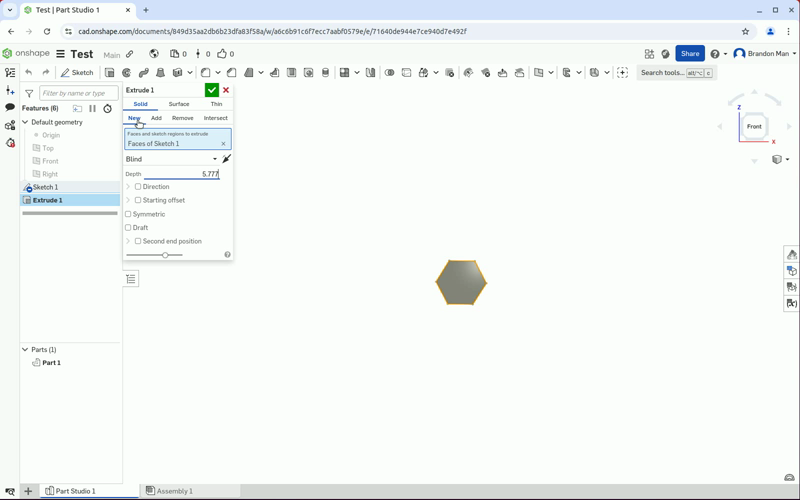
key(enter)
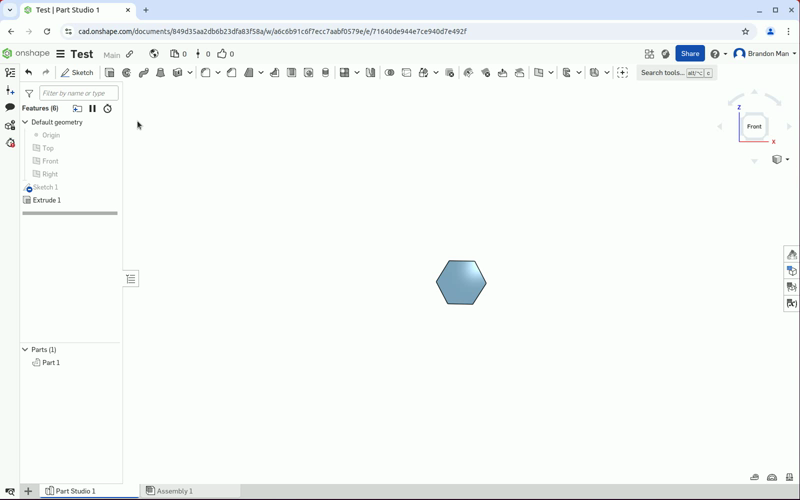
key(shift+h)
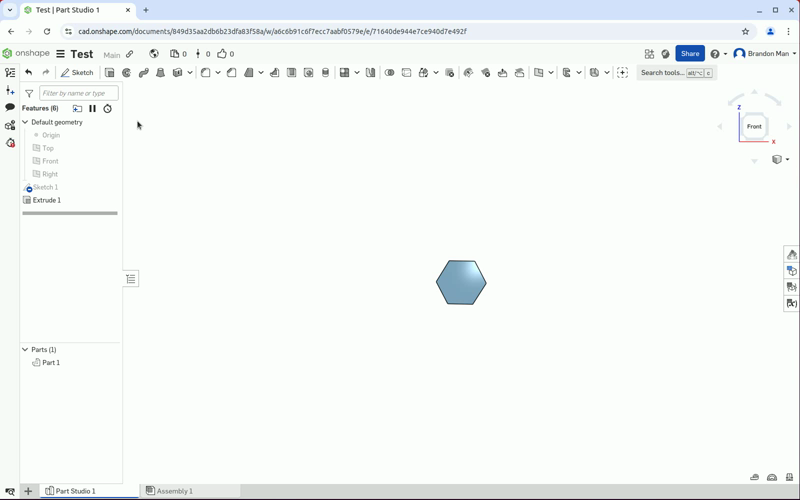
key(shift+h)
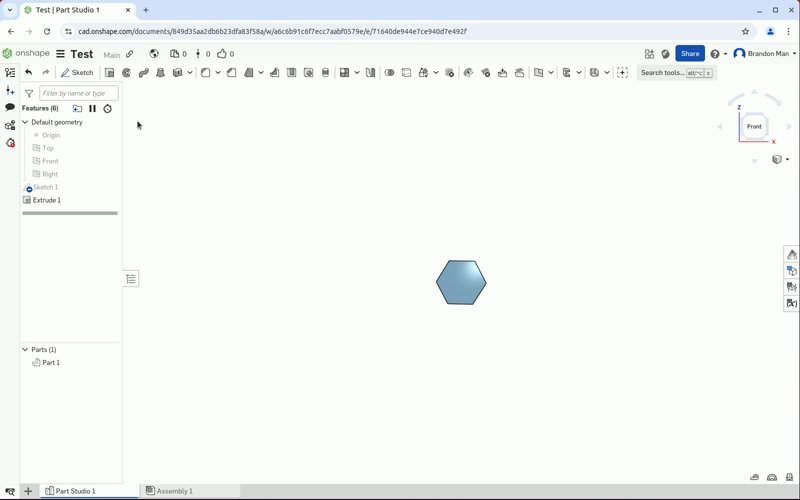
mouse_move(73, 189)
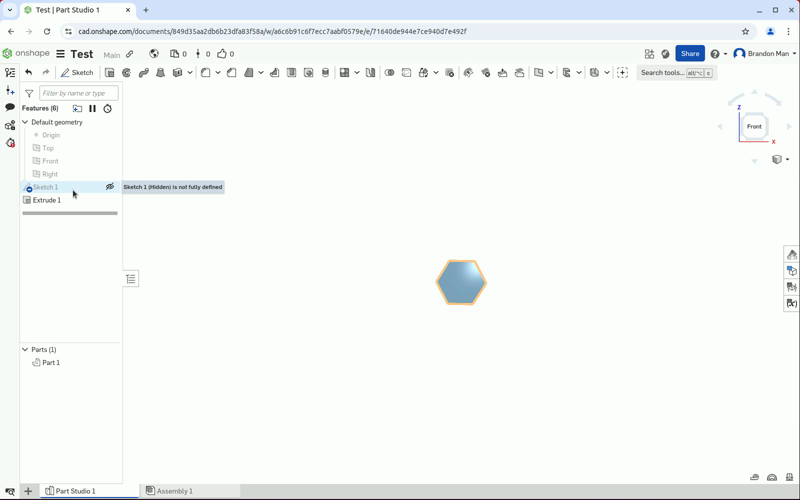
click(73, 189)
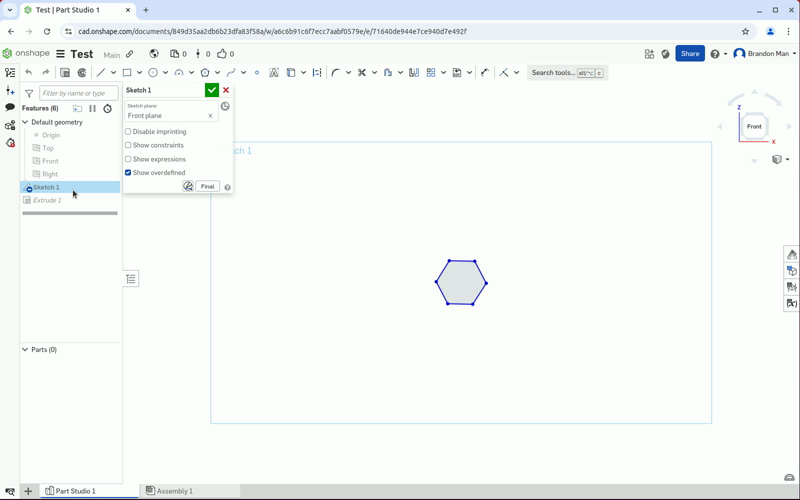
mouse_move(229, 92)
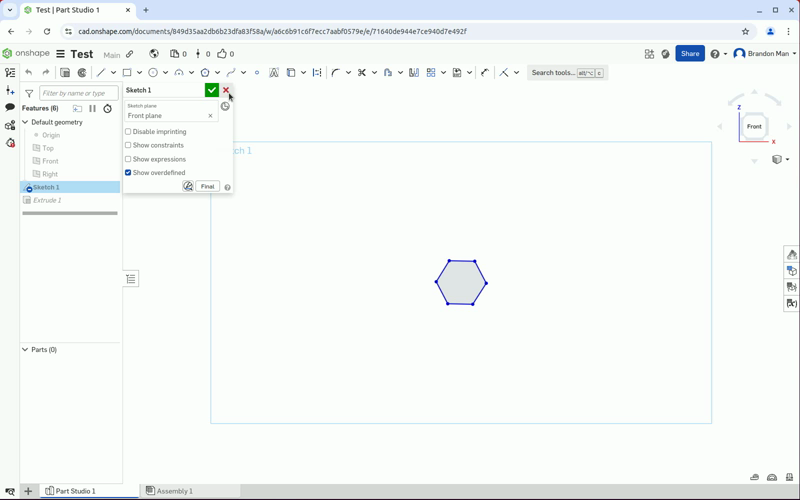
click(229, 92)
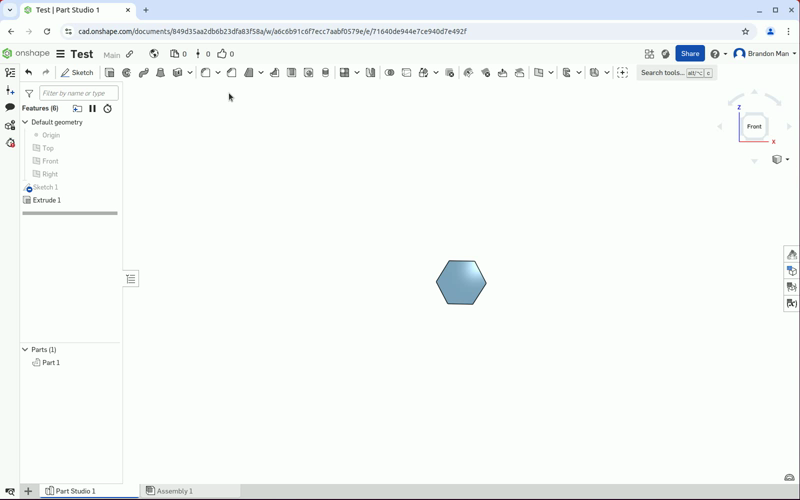
mouse_move(541, 75)
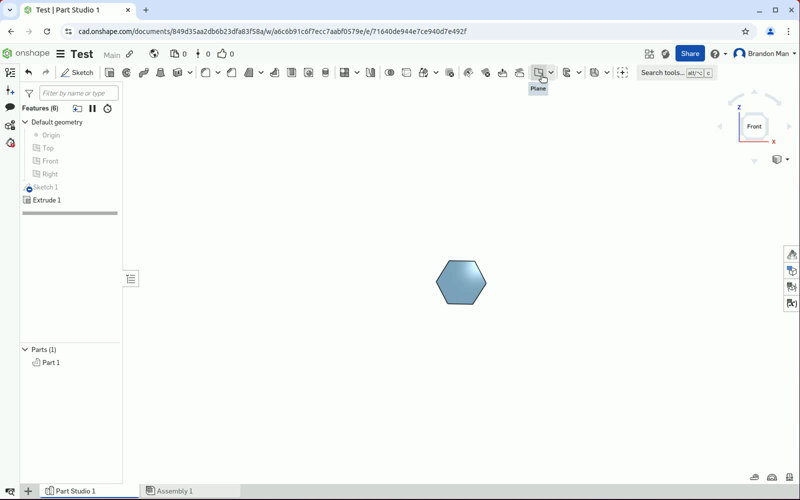
click(541, 75)
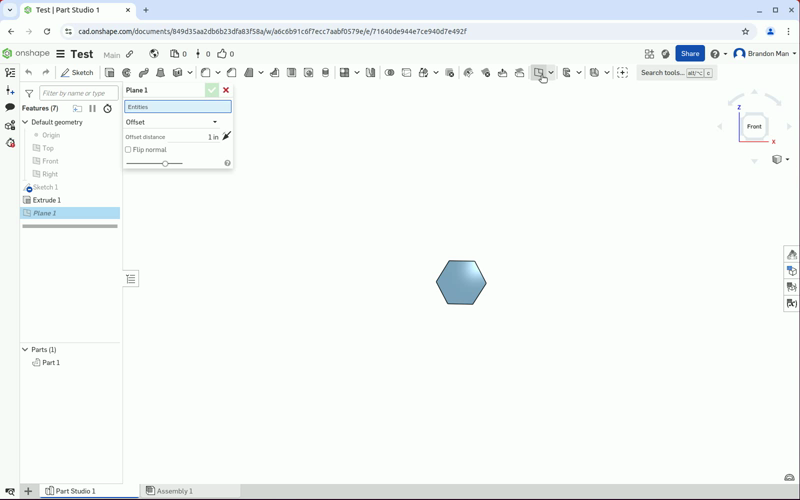
mouse_move(73, 163)
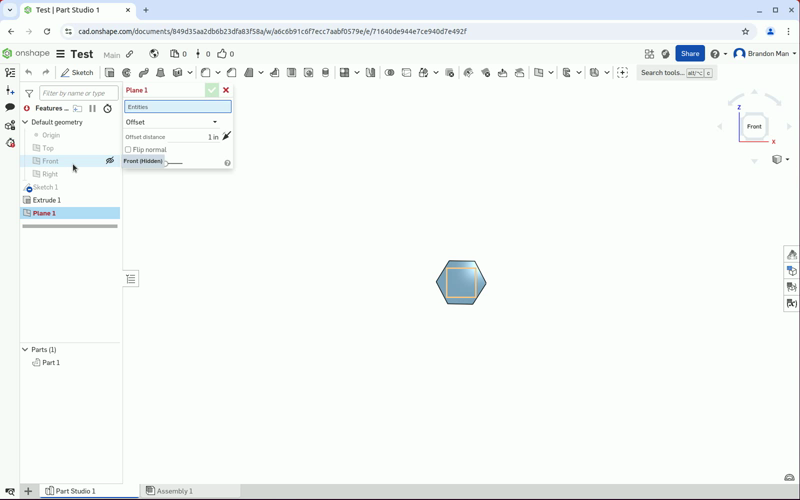
click(73, 163)
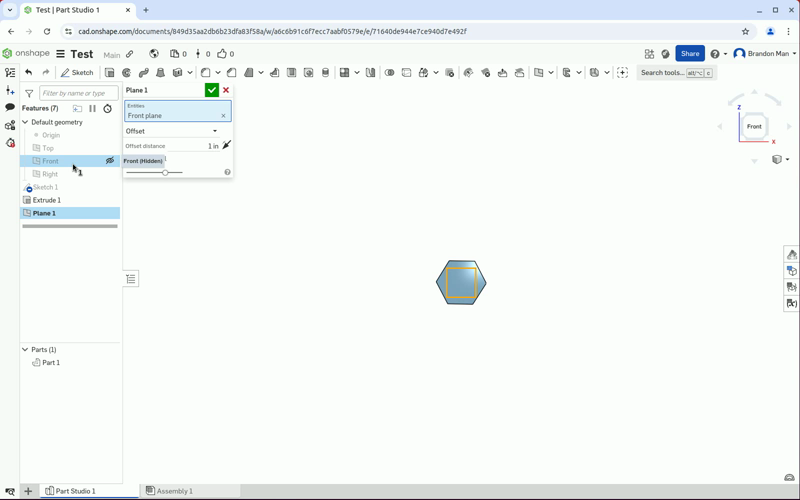
key(tab, 2)
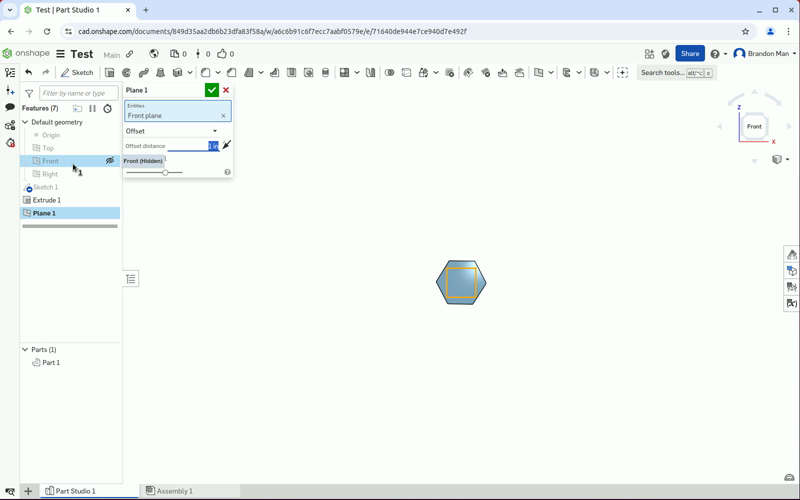
text(5.792)
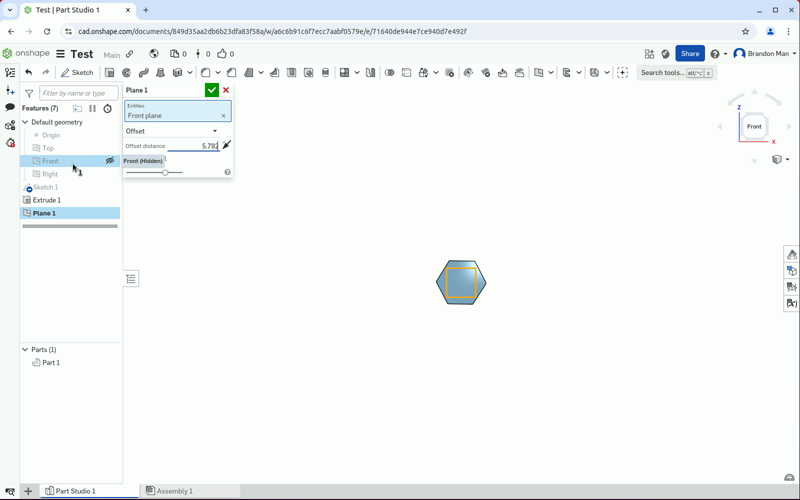
key(enter, 2)
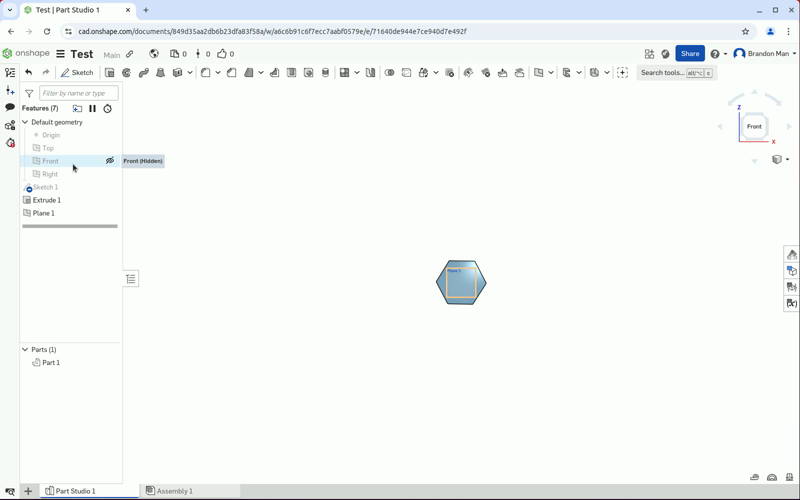
key(shift+s)
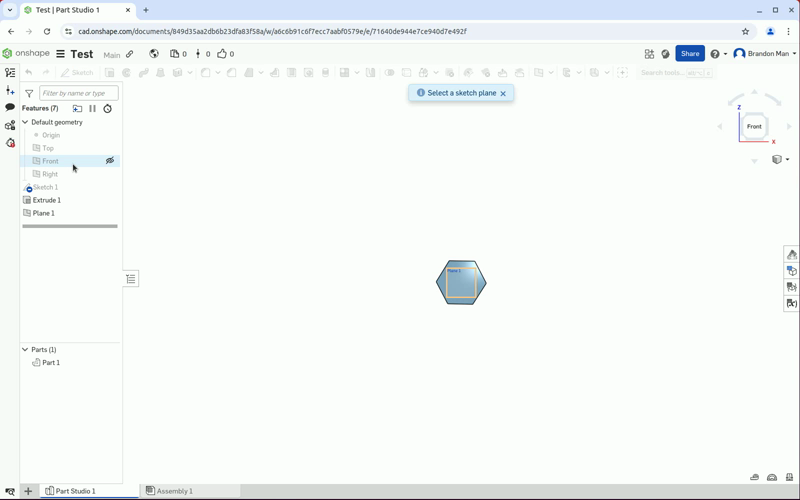
mouse_move(73, 215)
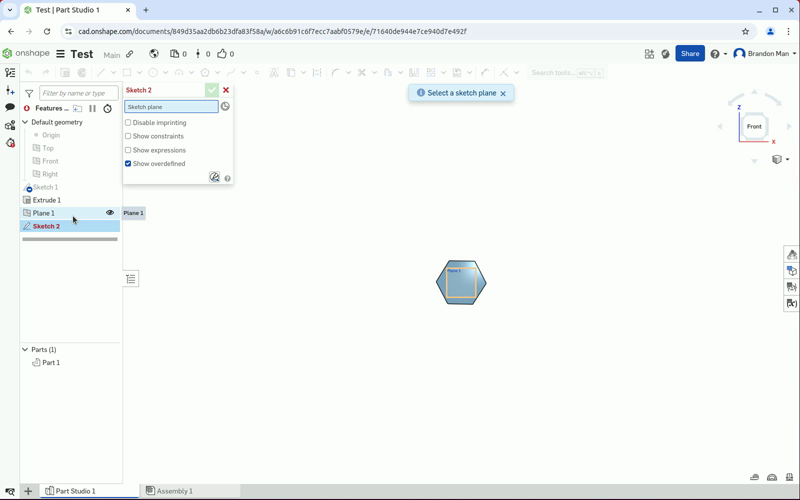
click(73, 215)
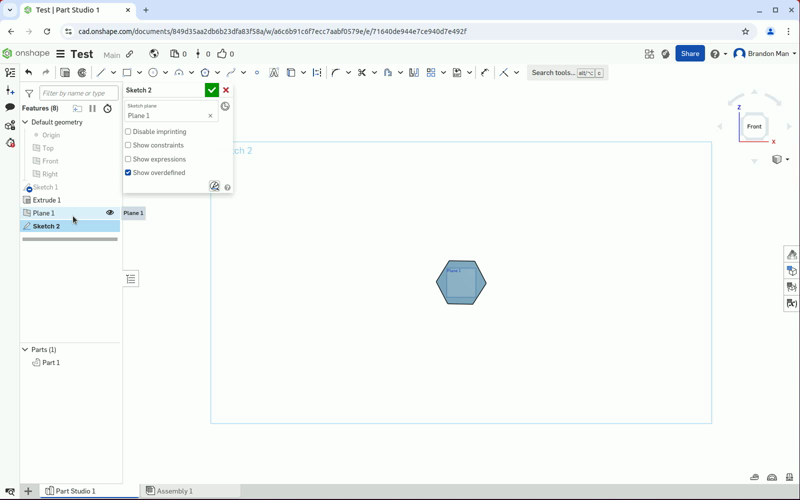
mouse_move(73, 352)
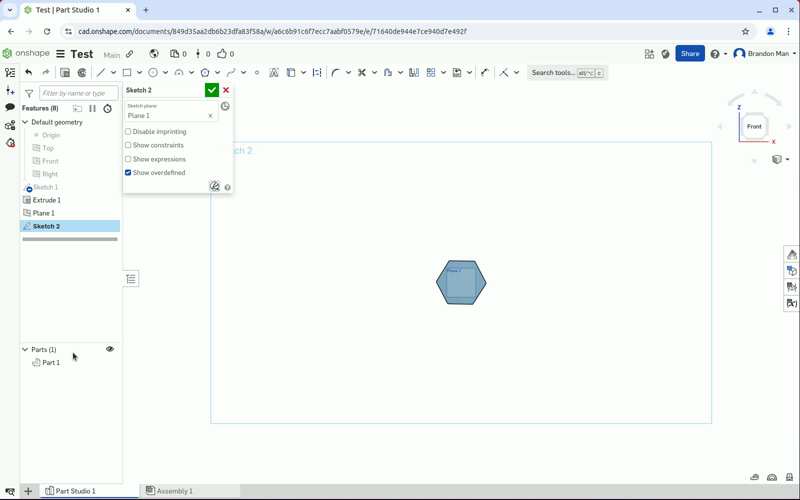
key(y)
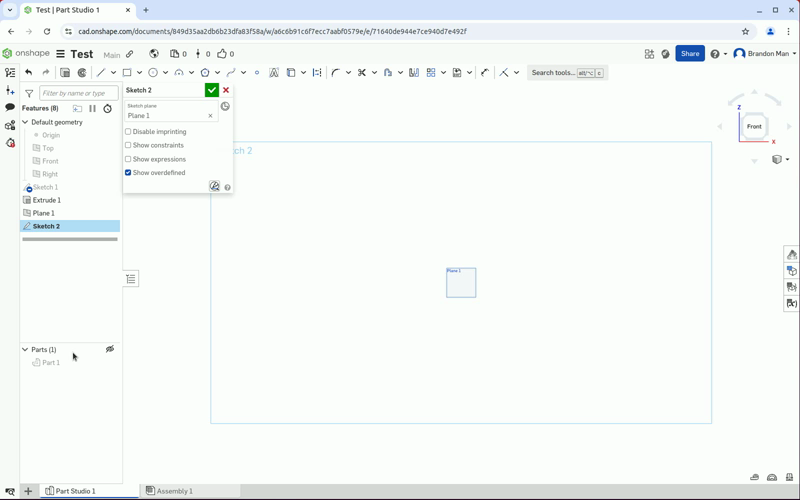
key(c)
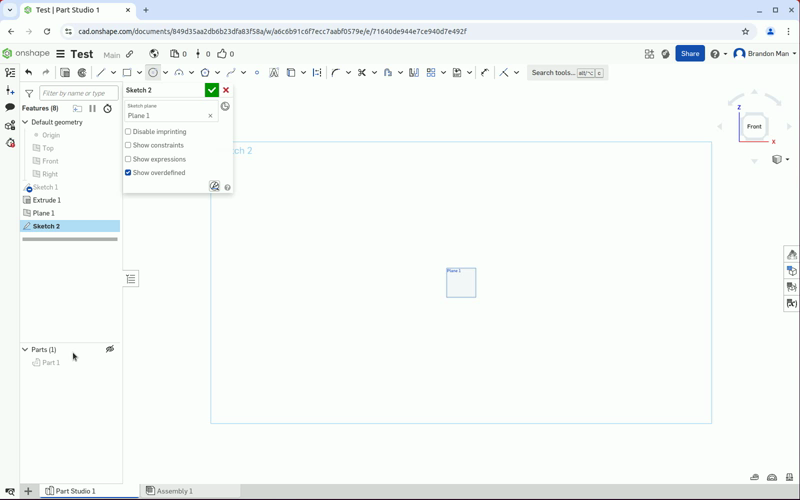
key_down(shift)
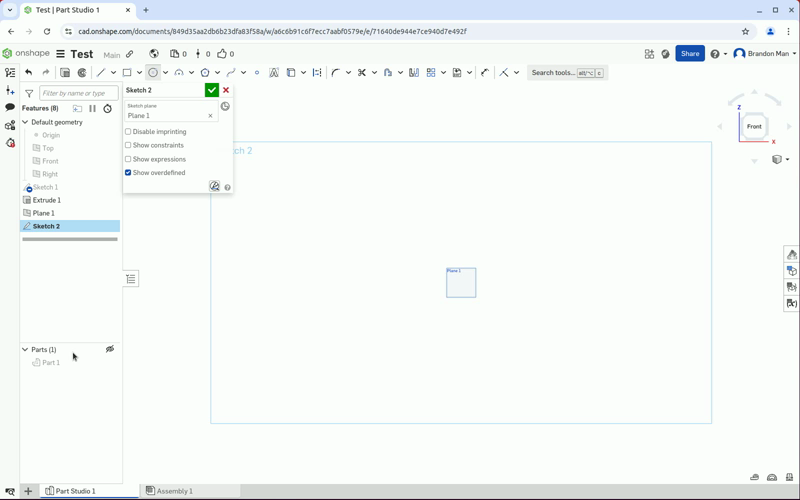
mouse_move(461, 282)
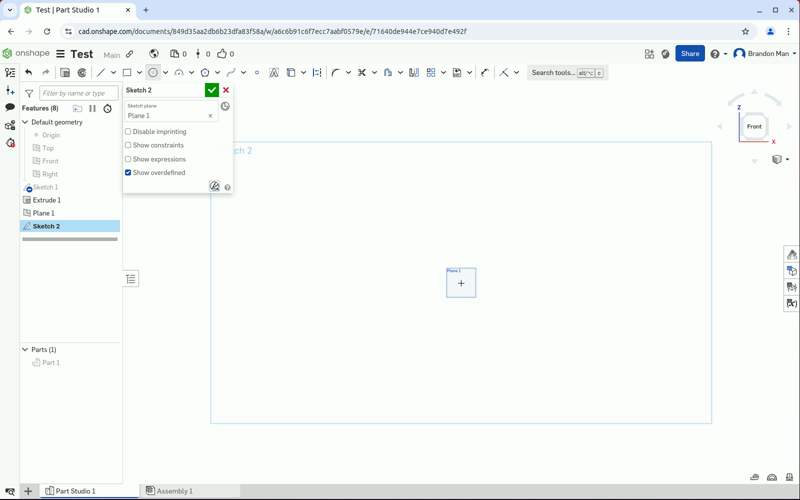
click(461, 282)
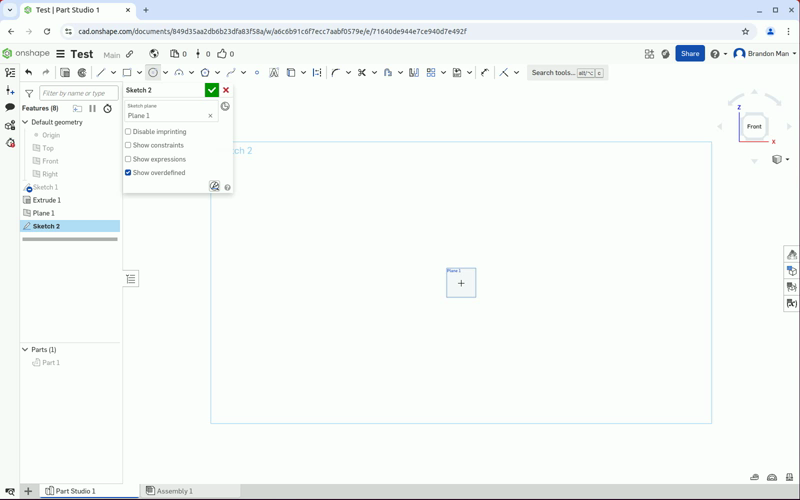
key_up(shift)
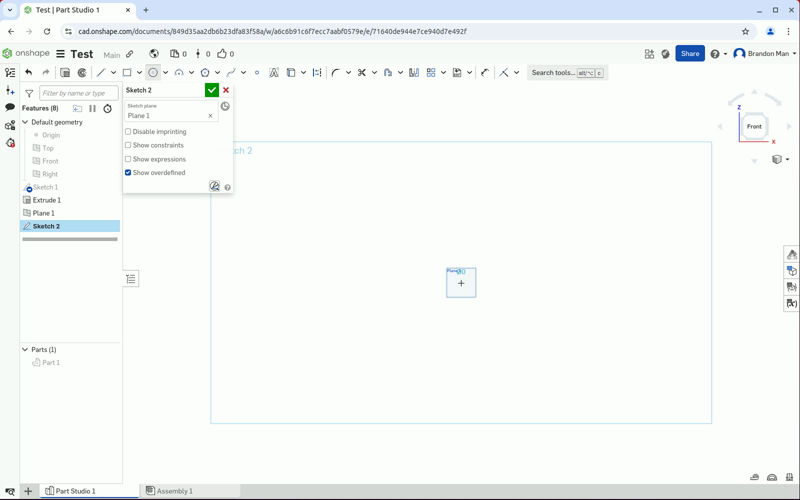
mouse_move(476, 282)
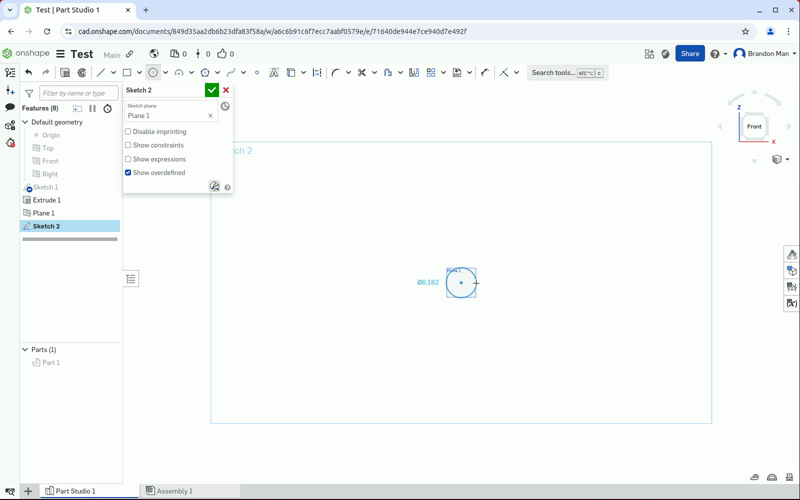
click(476, 282)
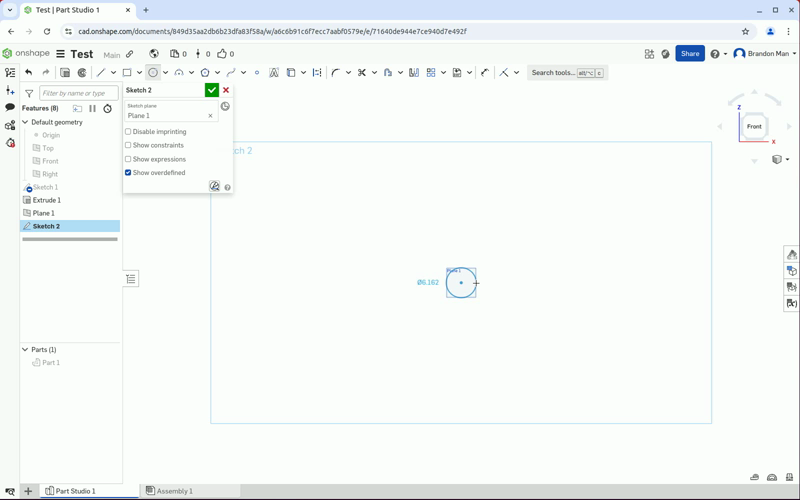
key(esc)
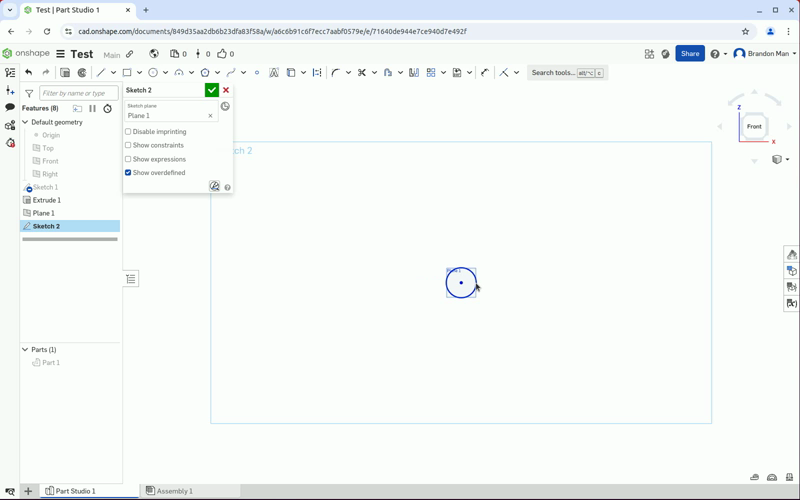
mouse_move(454, 279)
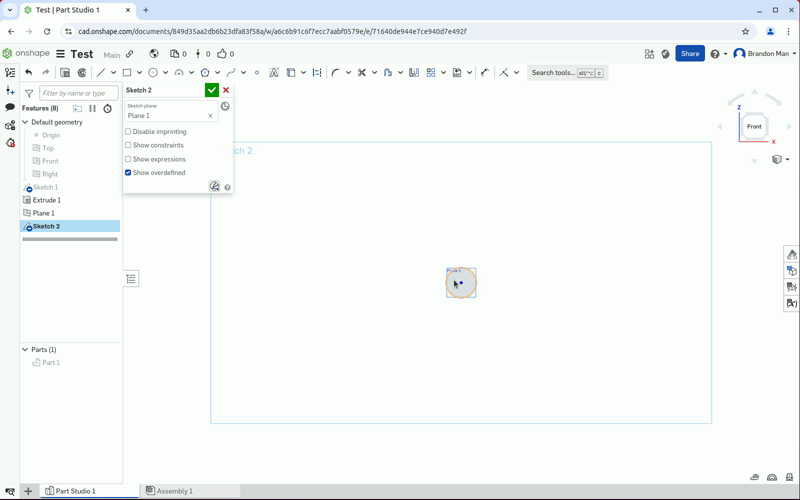
scroll(6)
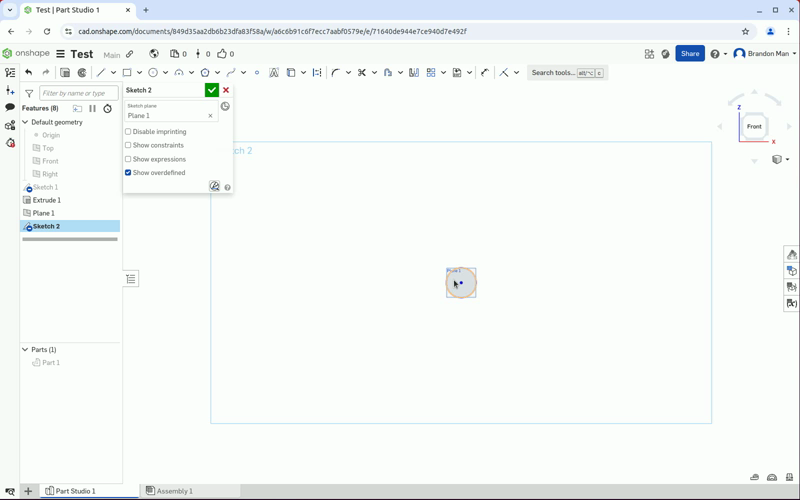
scroll(6)
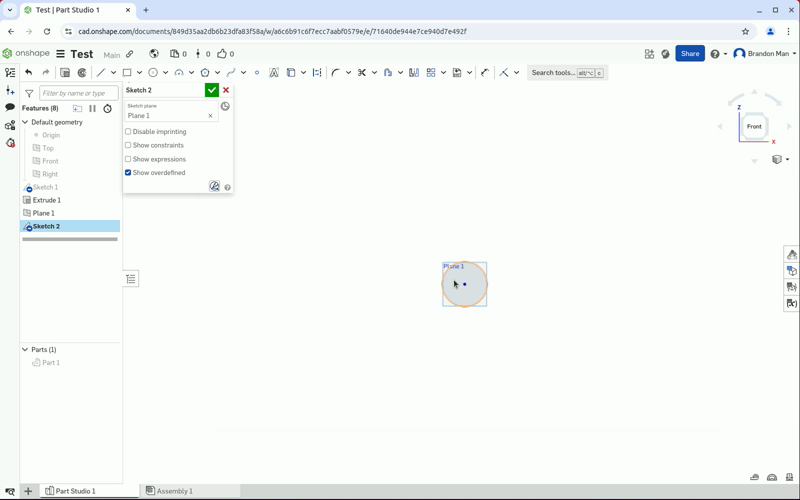
scroll(6)
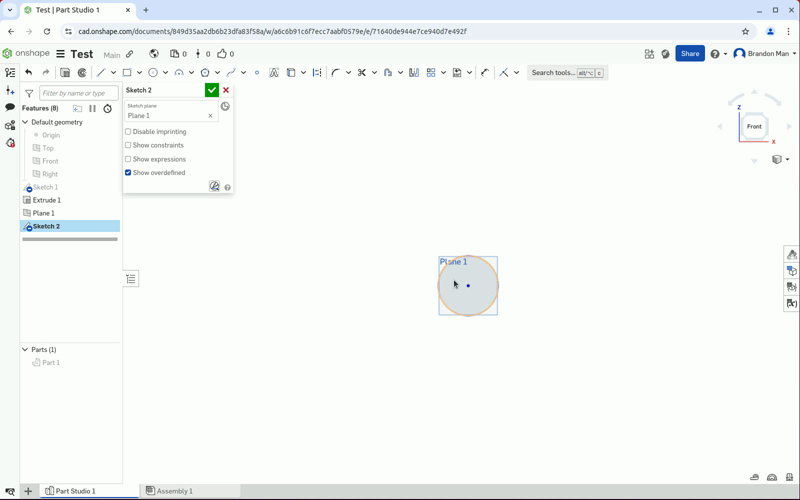
scroll(6)
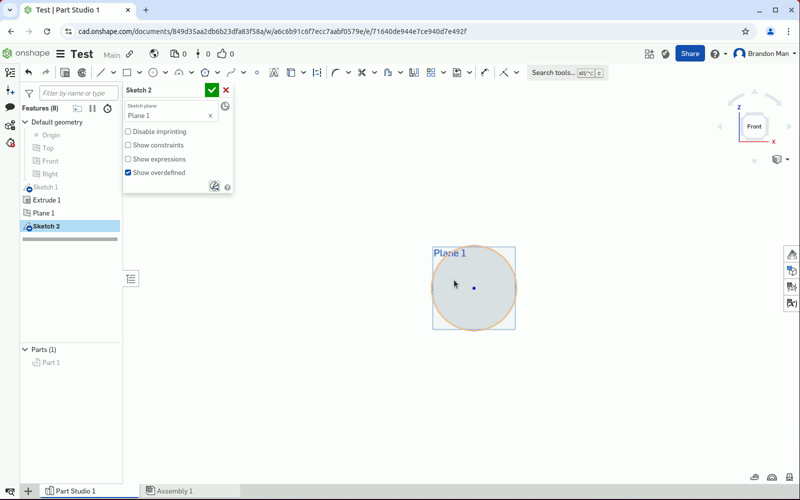
scroll(6)
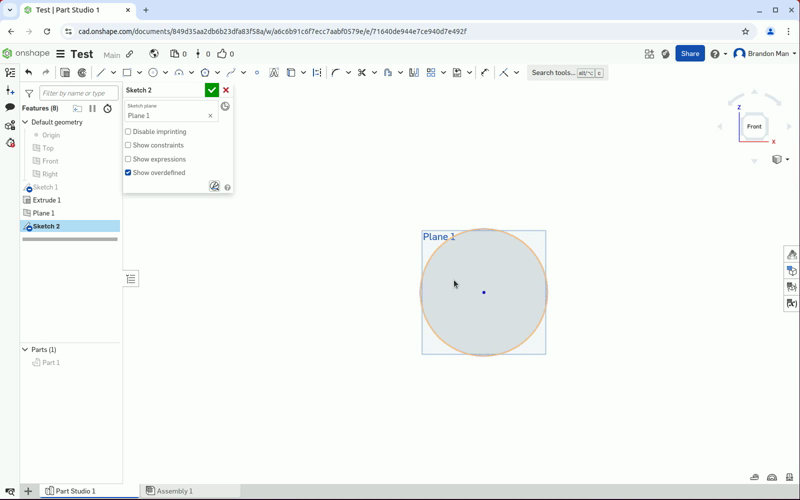
scroll(6)
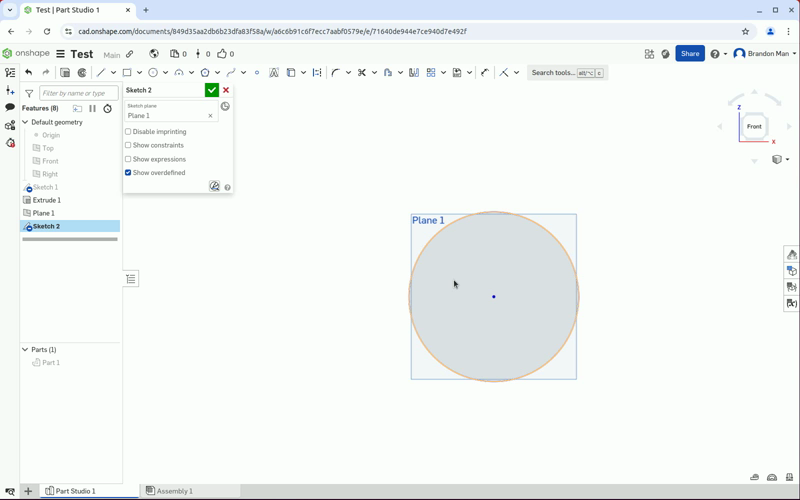
scroll(6)
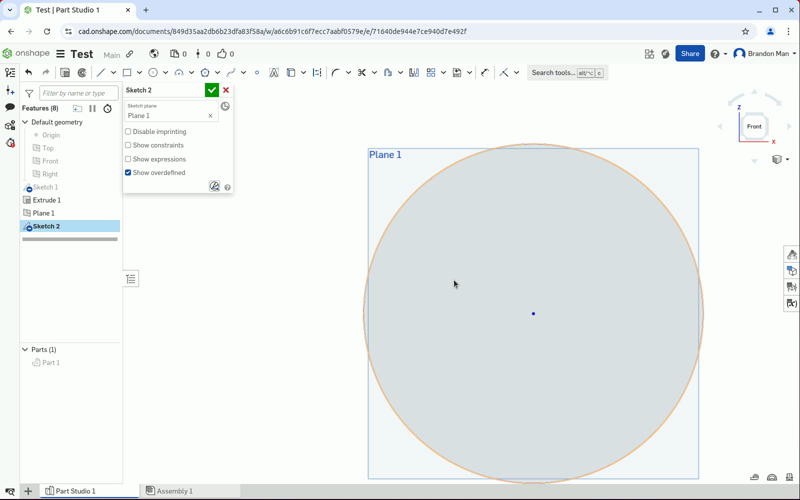
click(454, 279)
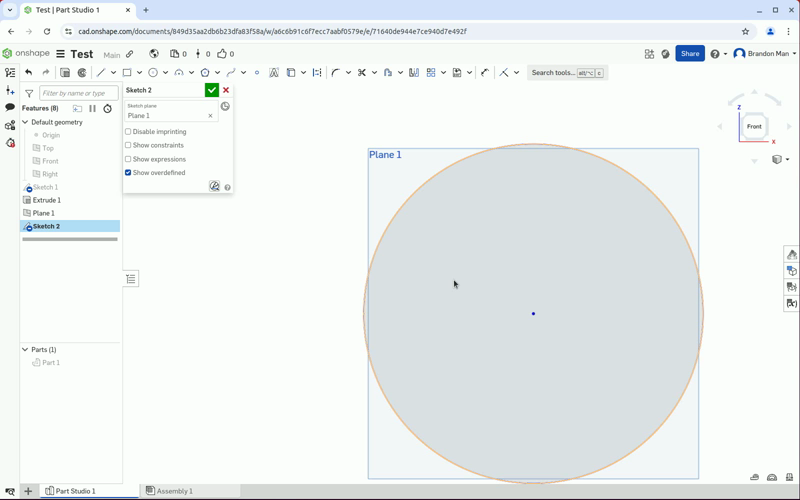
scroll(-6)
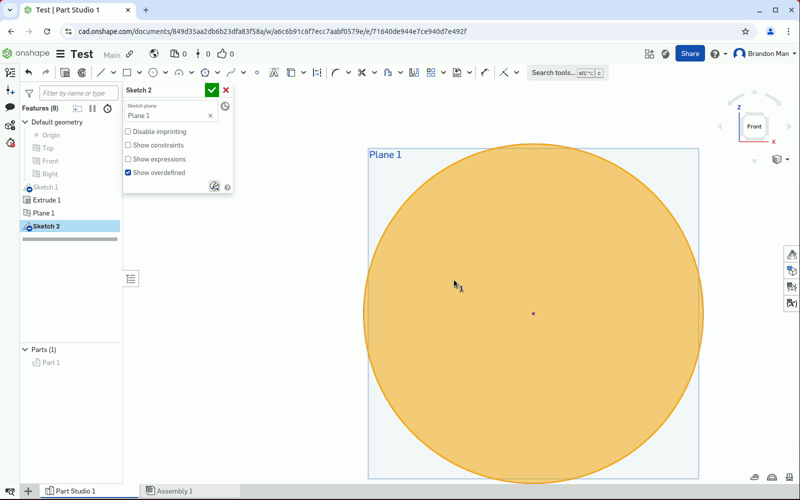
scroll(-6)
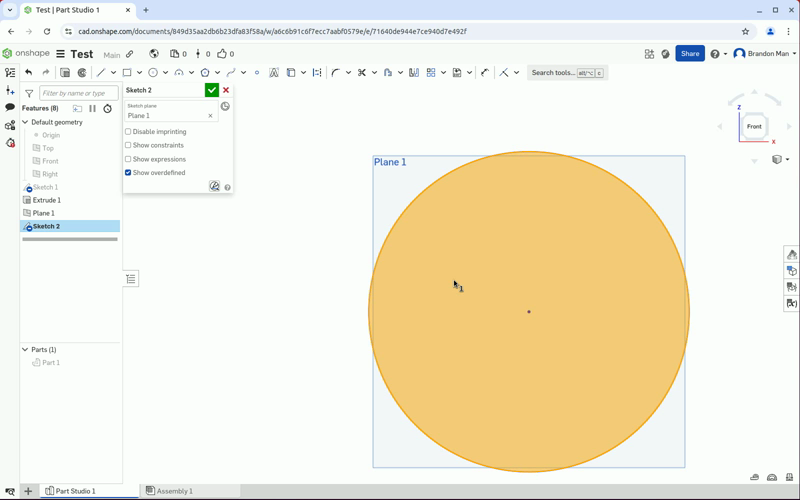
scroll(-6)
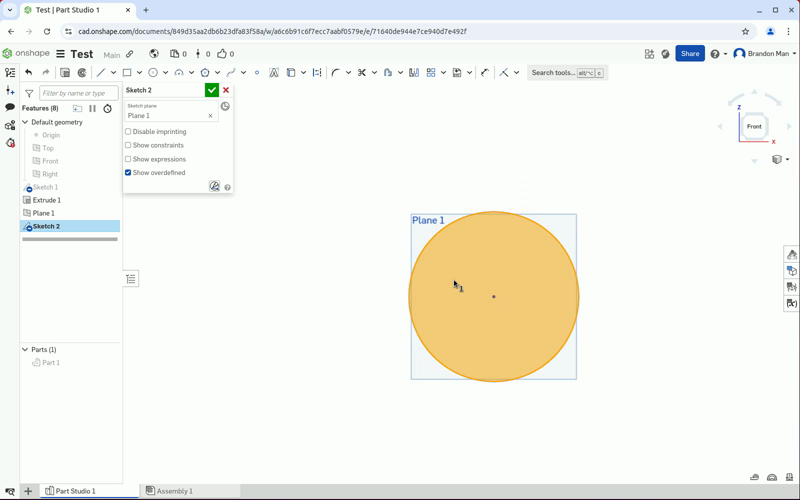
scroll(-6)
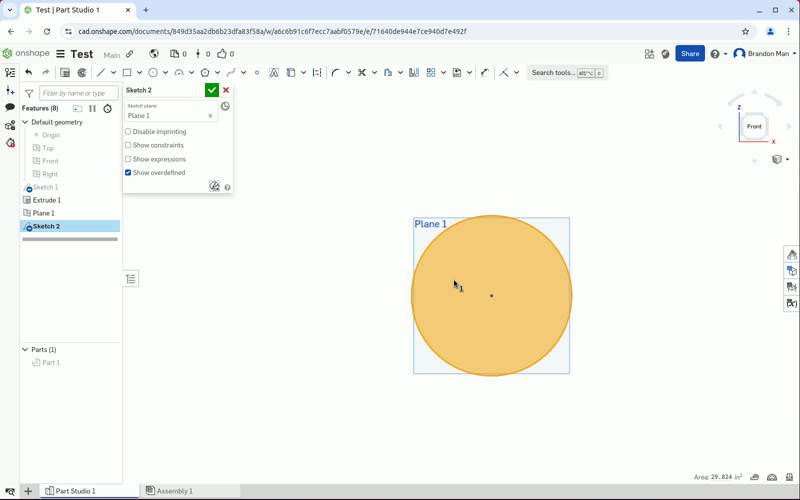
scroll(-6)
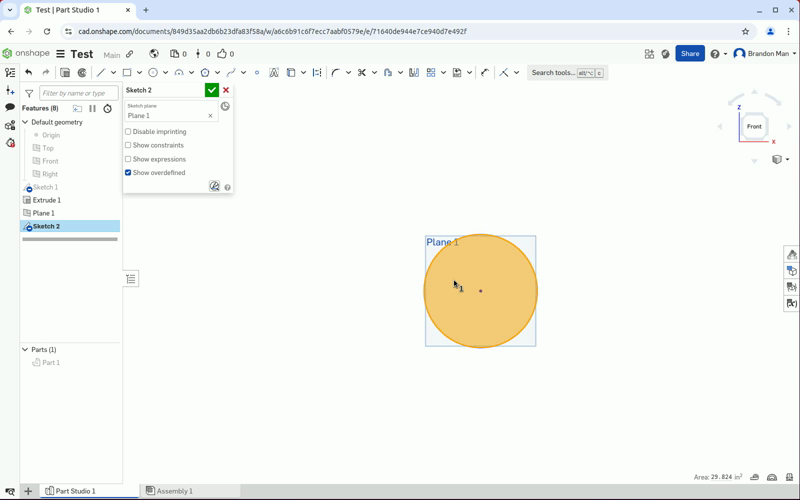
scroll(-6)
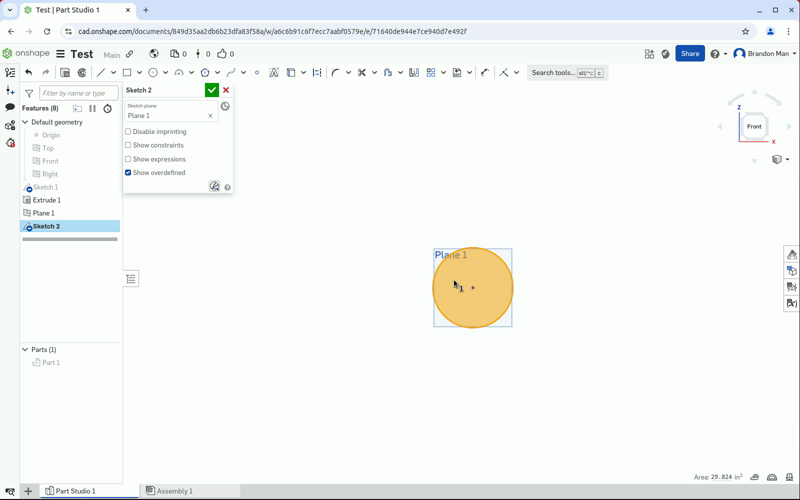
scroll(-6)
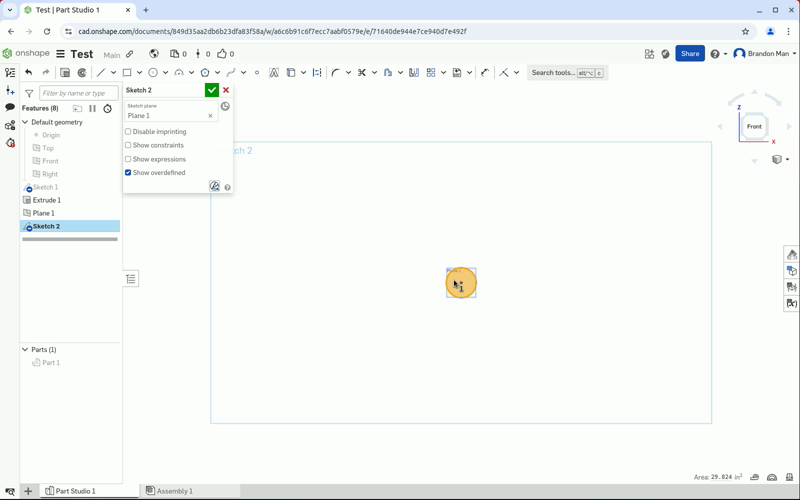
mouse_move(73, 352)
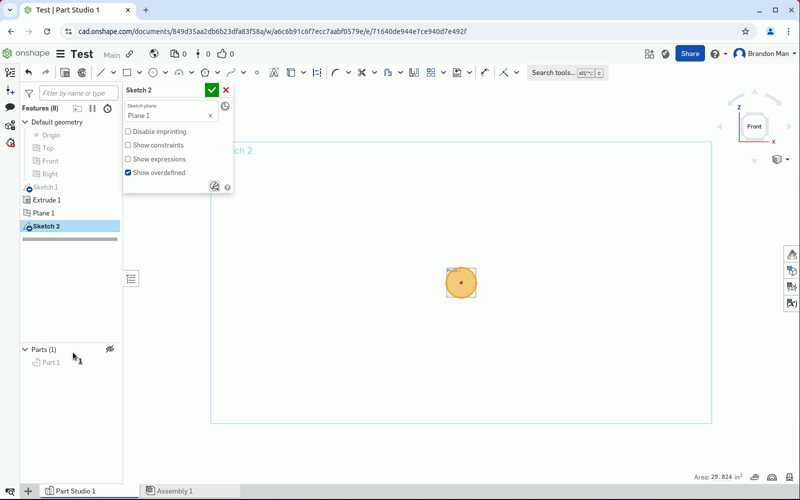
key(shift+y)
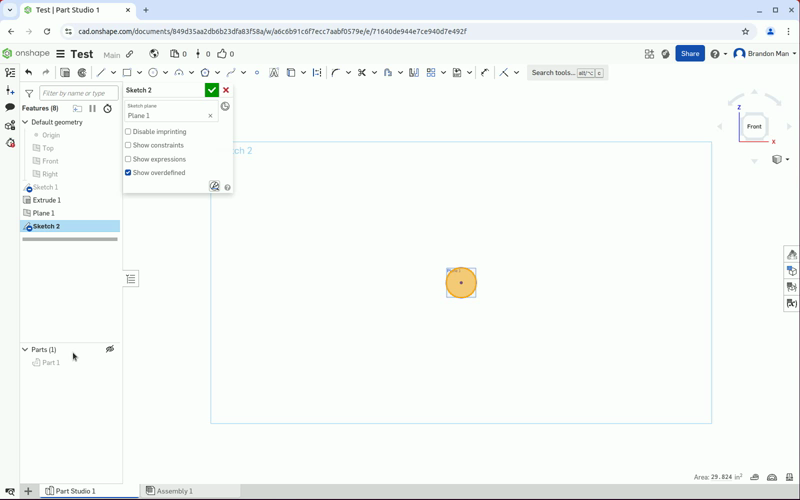
key(shift+e)
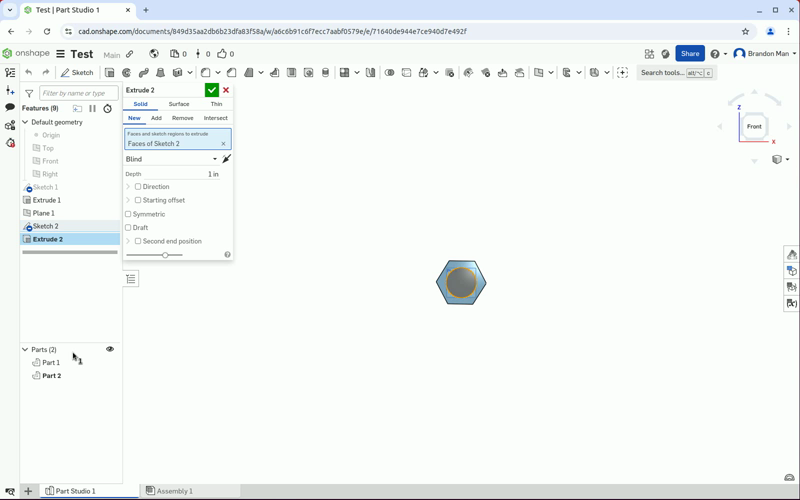
mouse_move(143, 106)
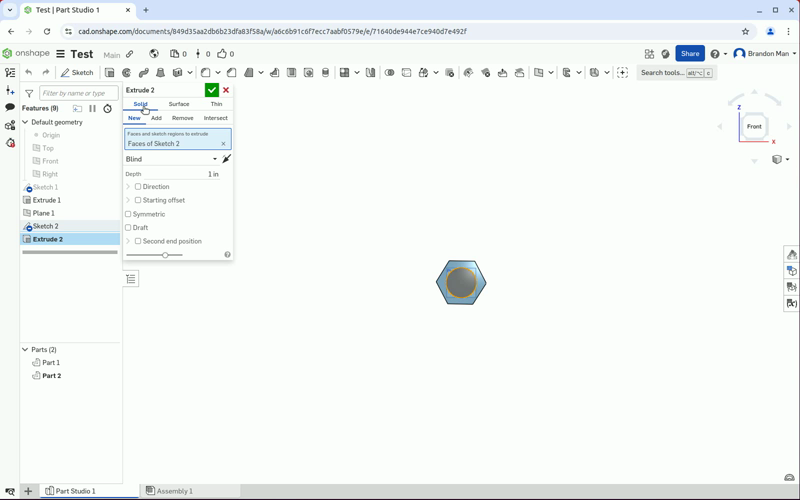
click(143, 106)
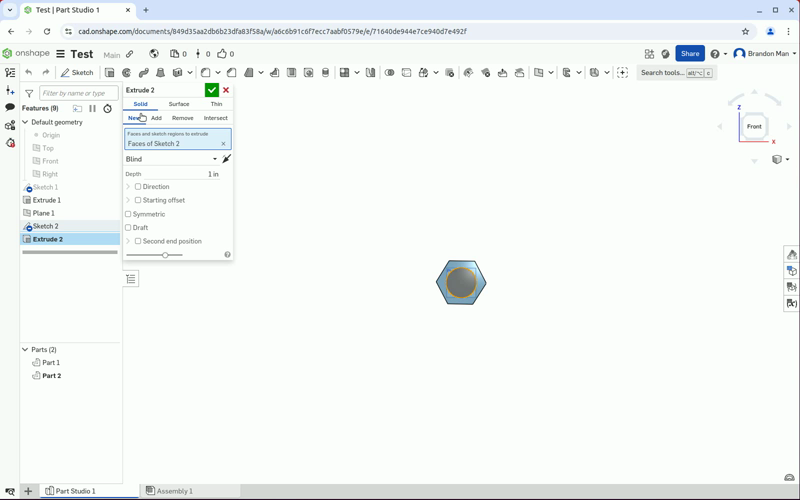
mouse_move(137, 120)
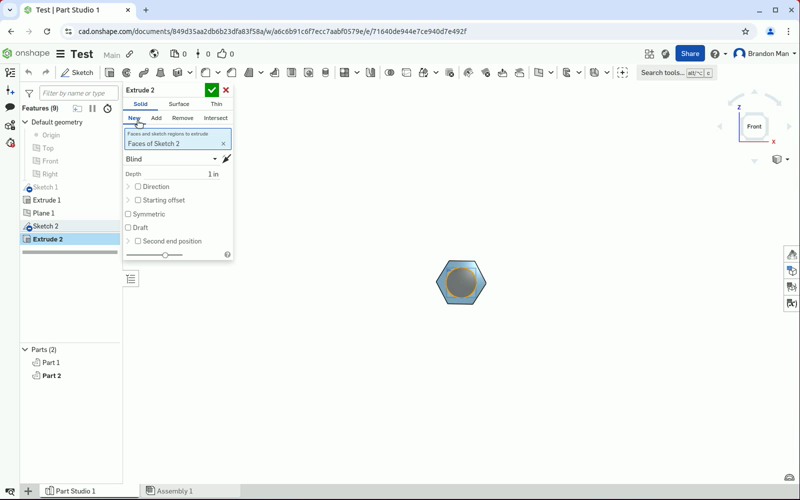
click(137, 120)
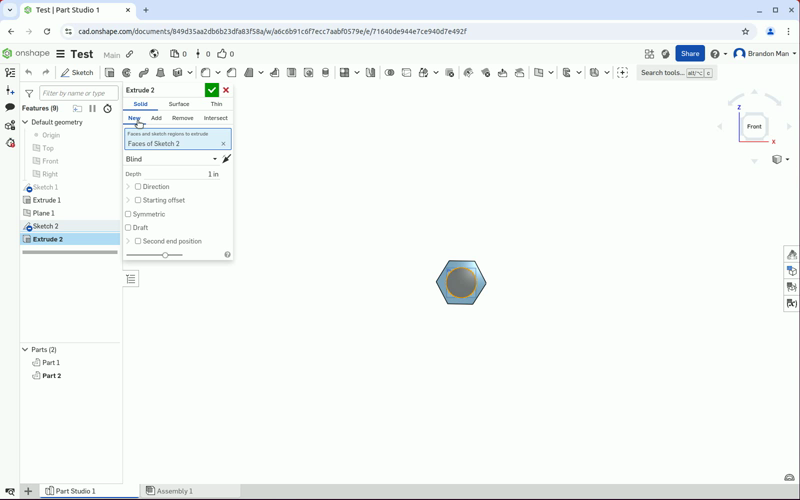
key(tab, 4)
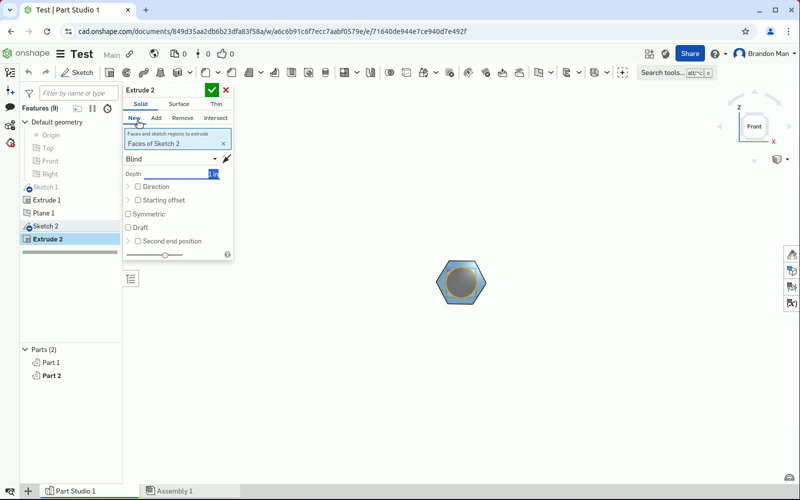
text(17.331)
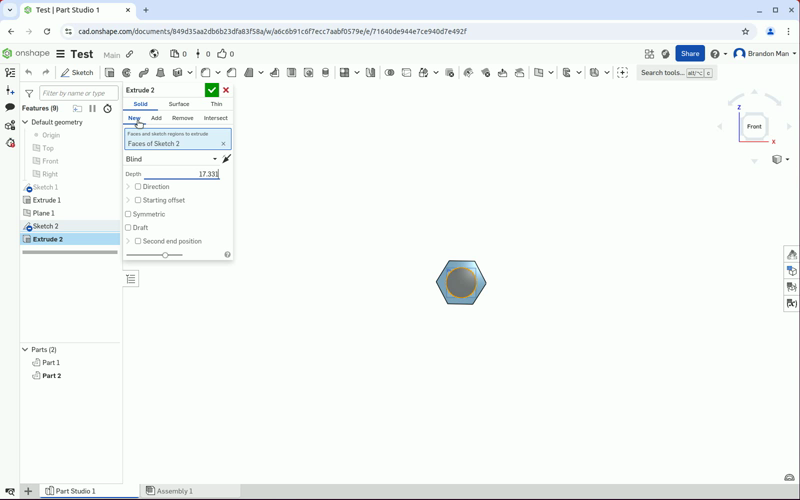
key(enter)
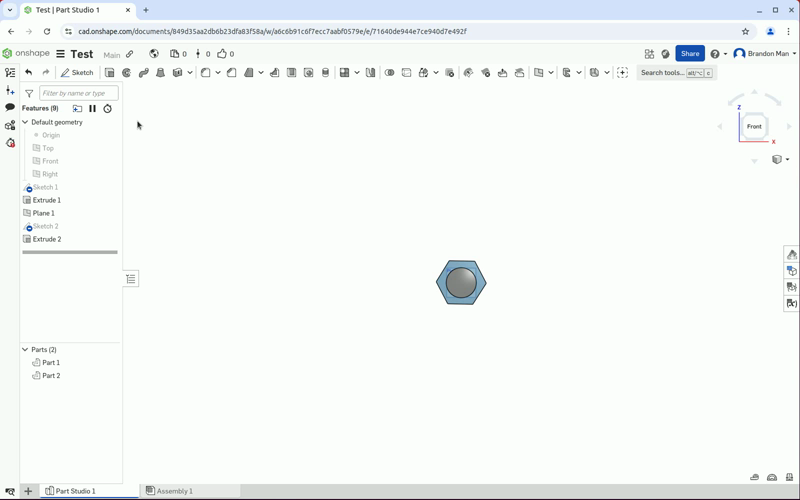
key(shift+h)
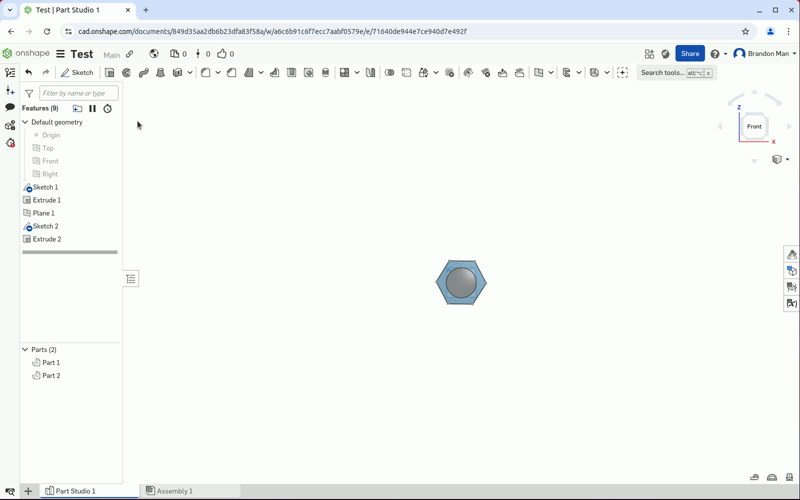
key(shift+h)
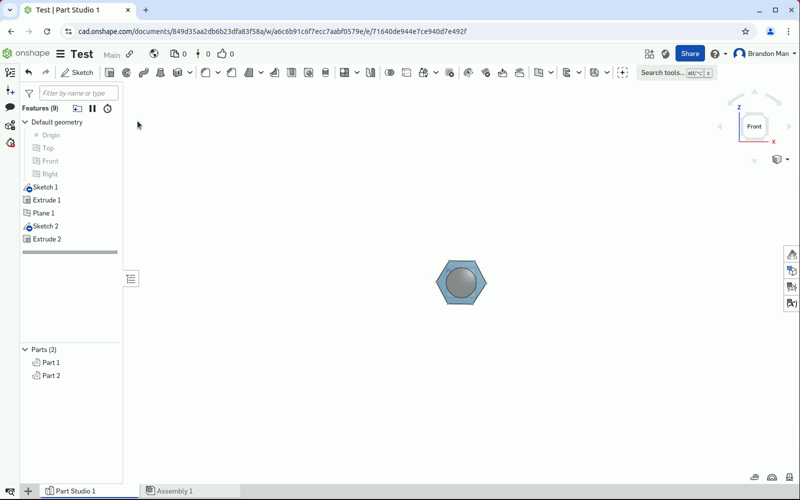
key(shift+7)
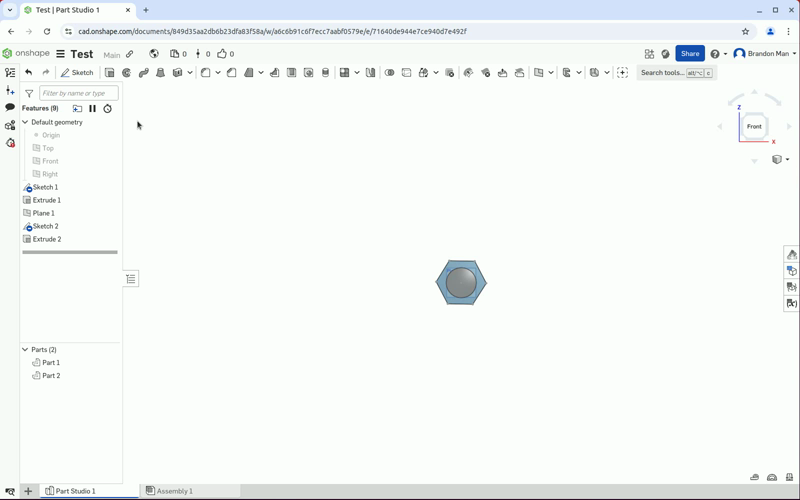
key(left, 2)
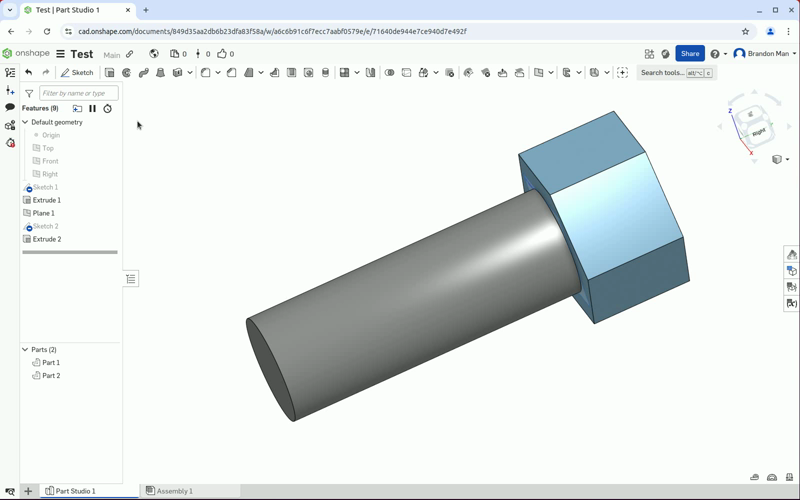
key(down, 2)
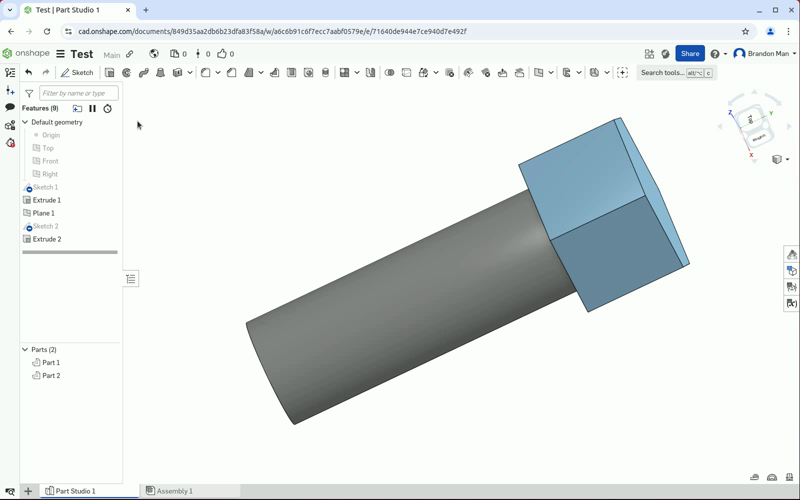
key(up, 2)
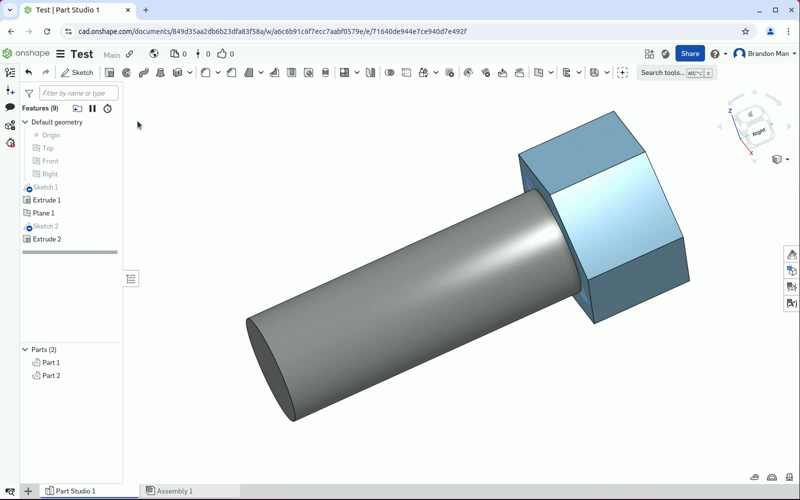
key(right, 2)
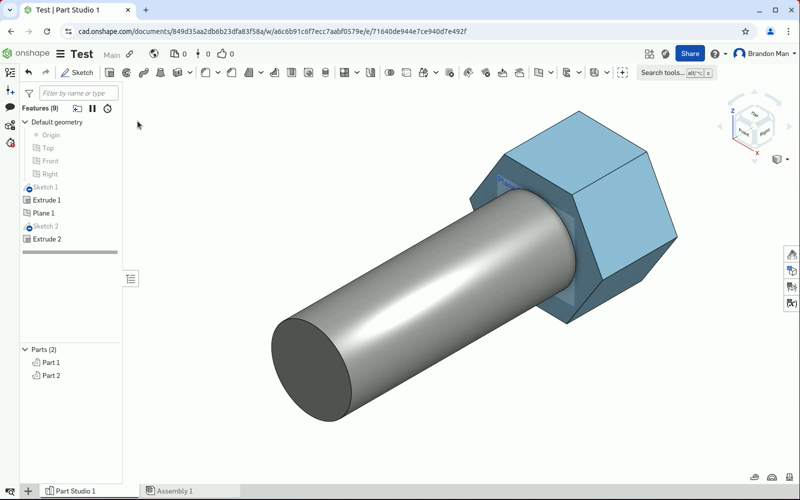
mouse_move(73, 189)
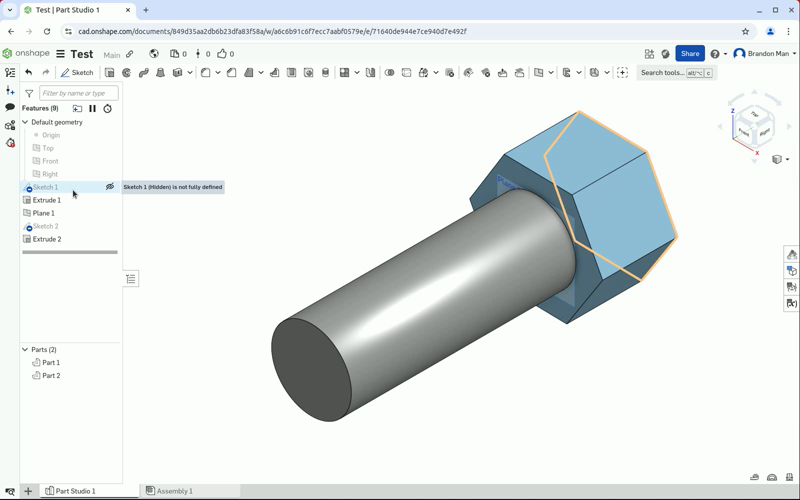
click(73, 189)